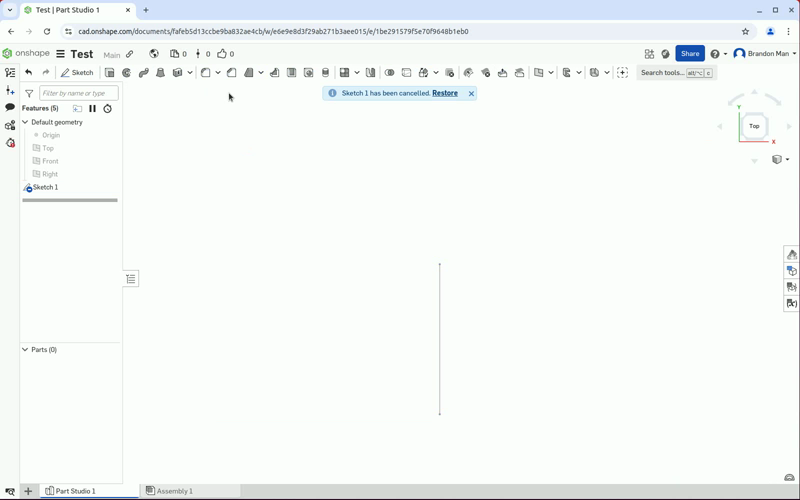
key(shift+h)
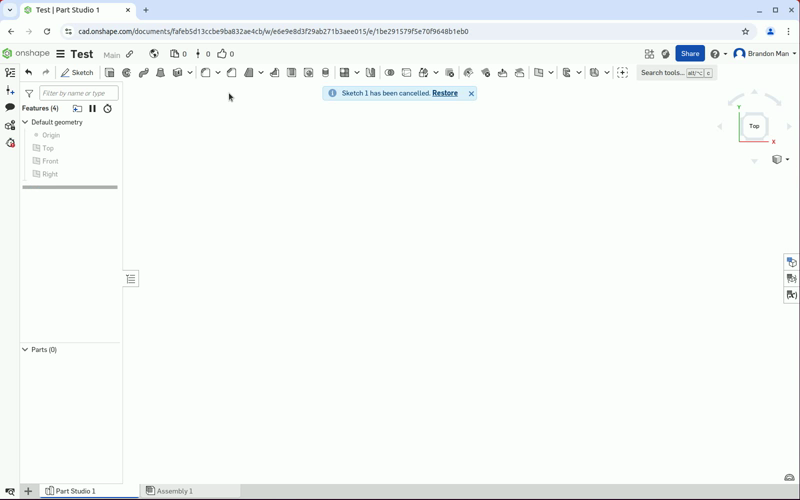
mouse_move(73, 352)
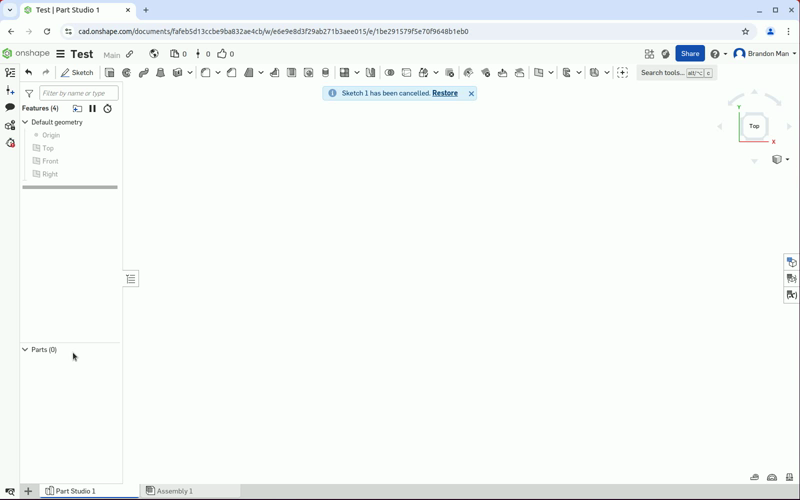
key(y)
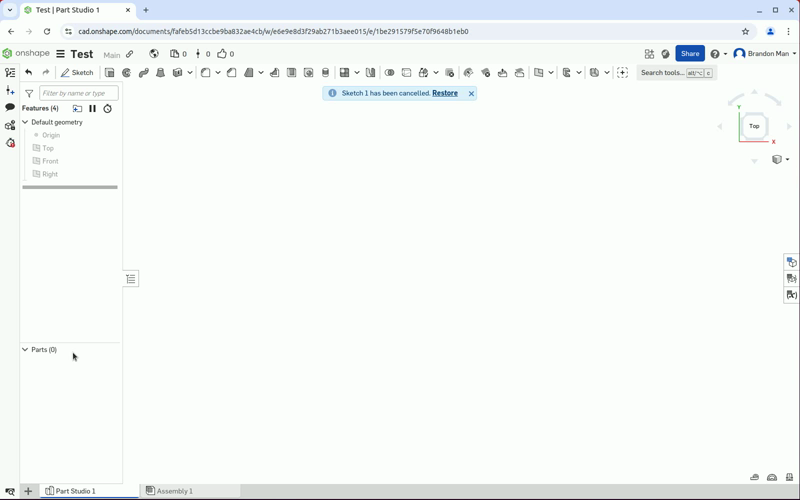
key(shift+p)
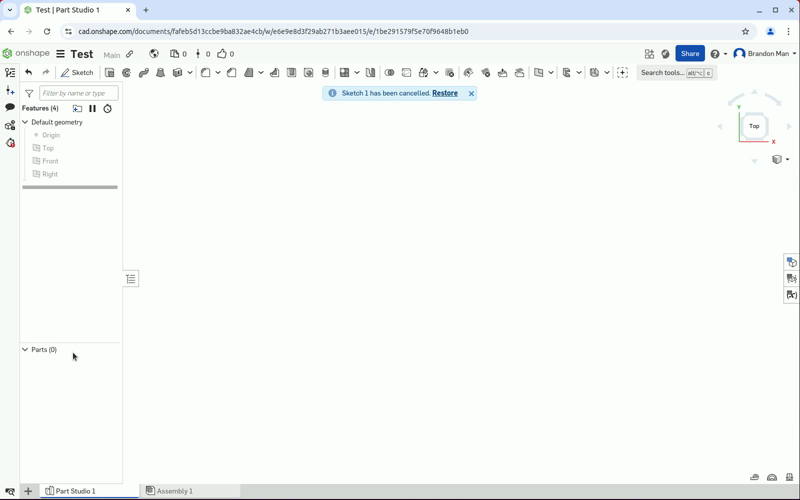
key(space)
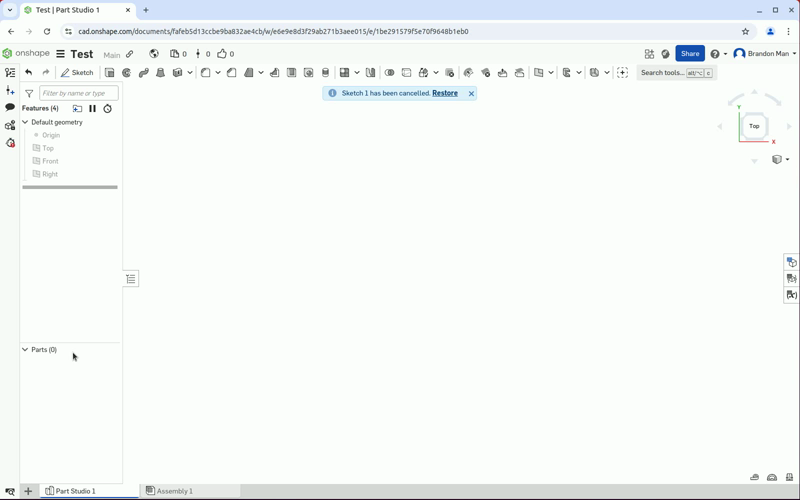
key_down(shift)
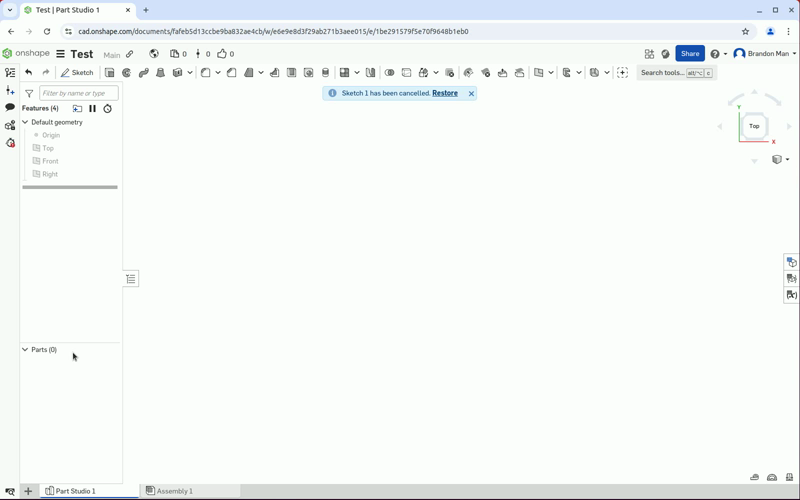
key(up)
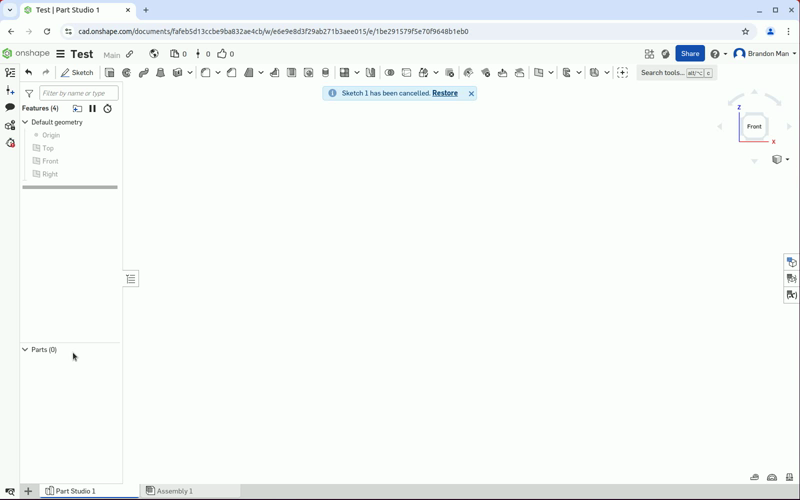
key_up(shift)
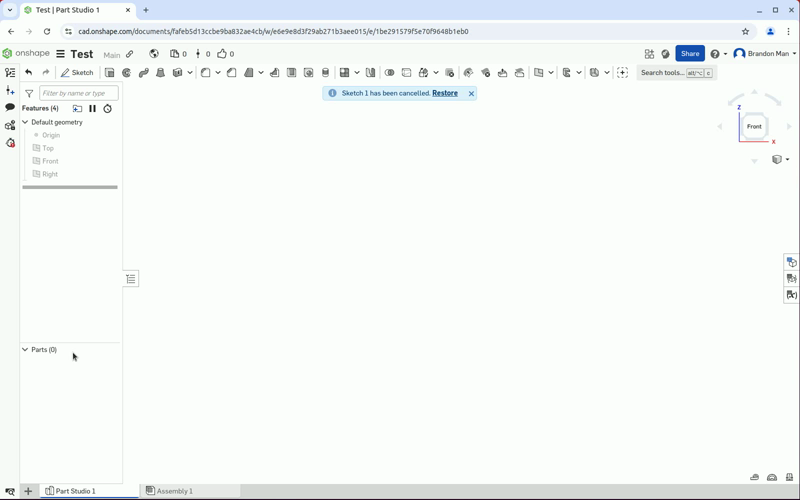
mouse_move(73, 352)
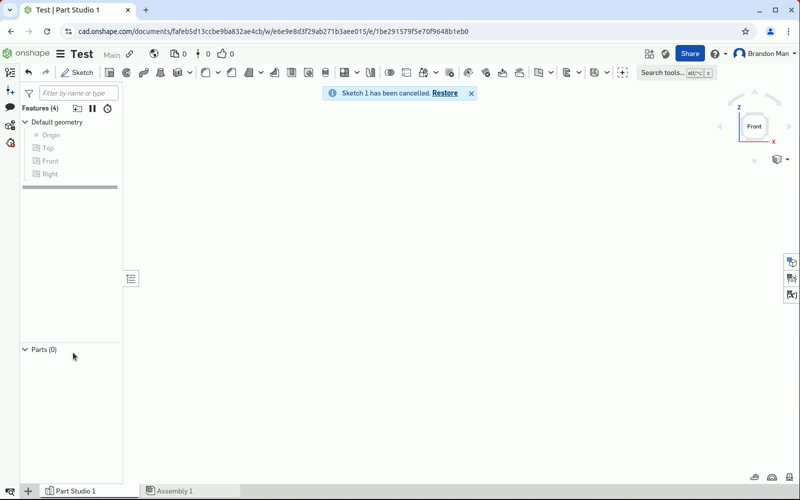
key(shift+y)
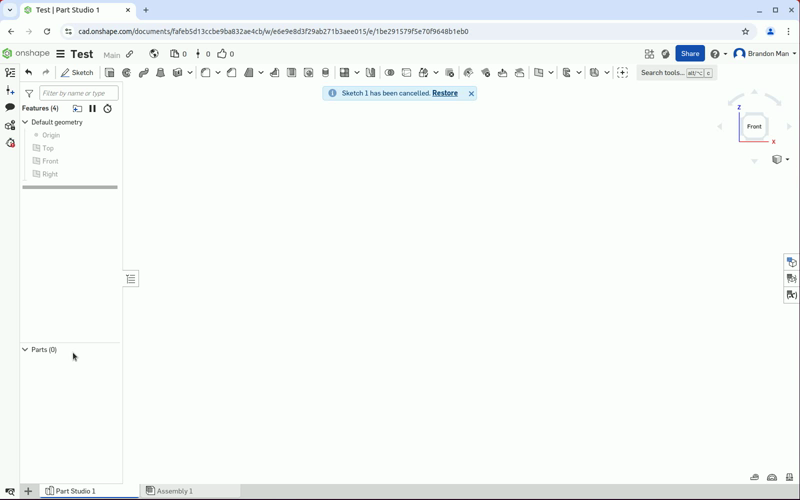
key(shift+s)
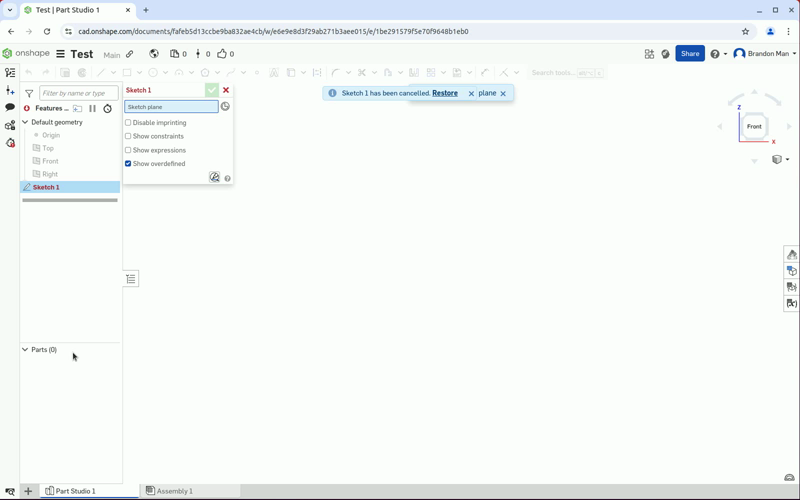
mouse_move(73, 163)
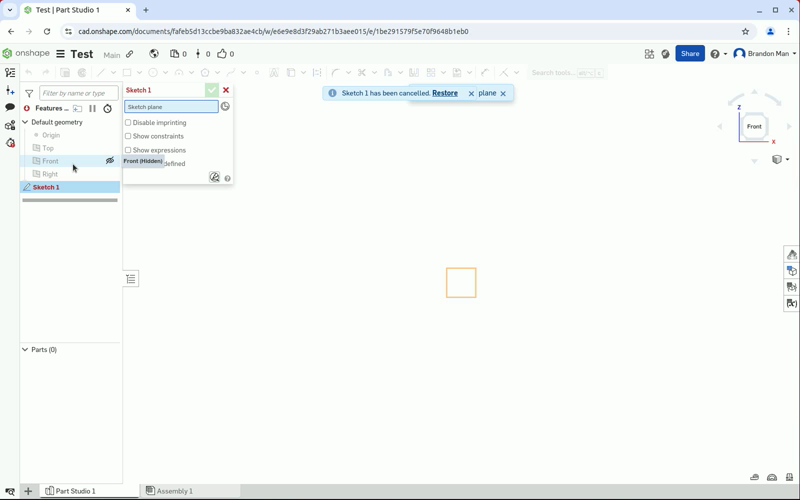
click(73, 163)
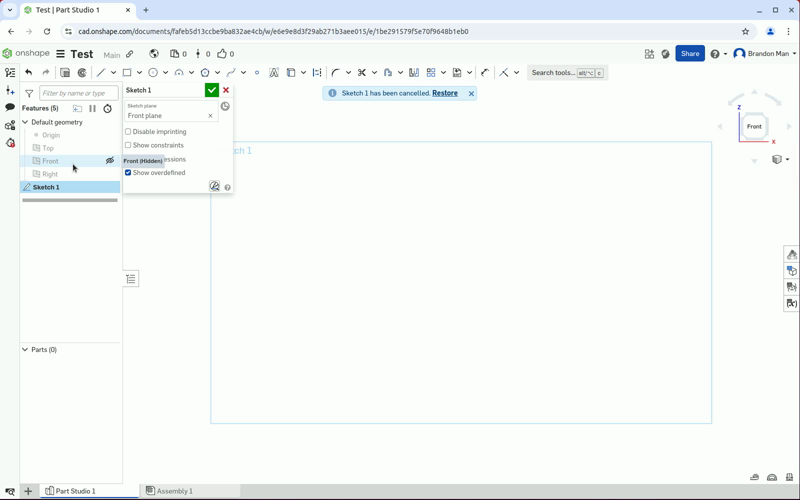
mouse_move(73, 352)
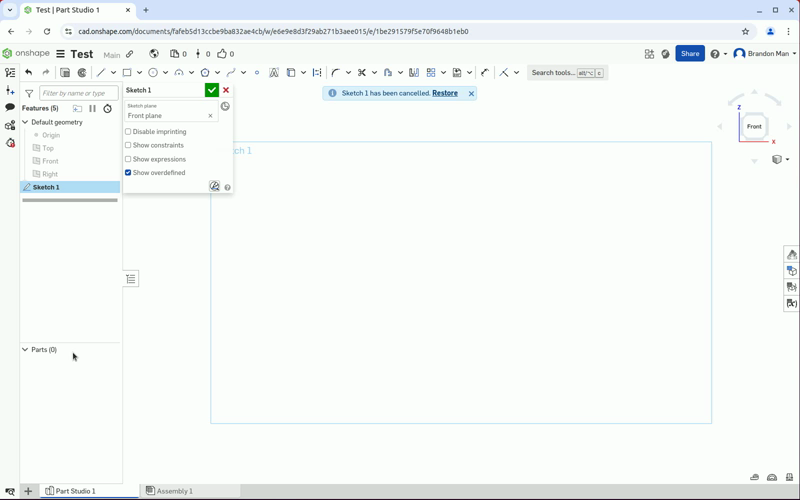
key(y)
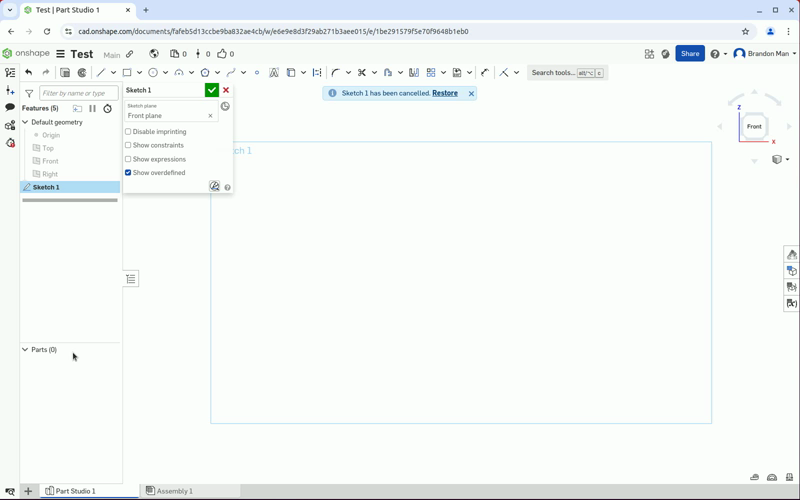
key(c)
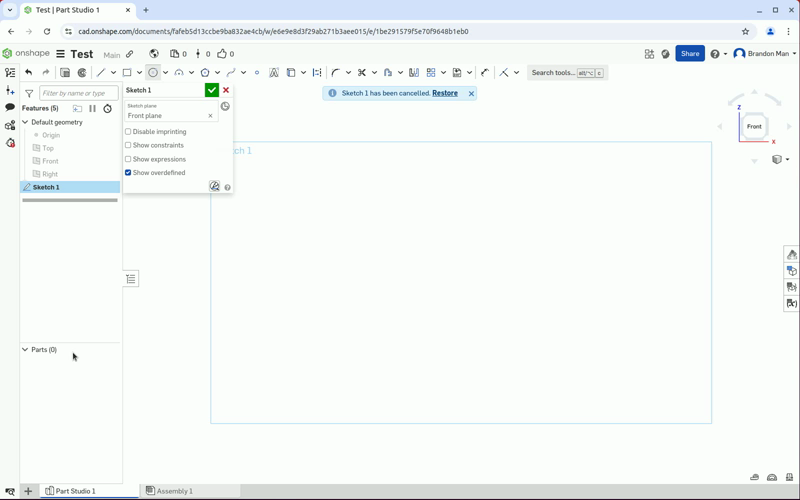
key_down(shift)
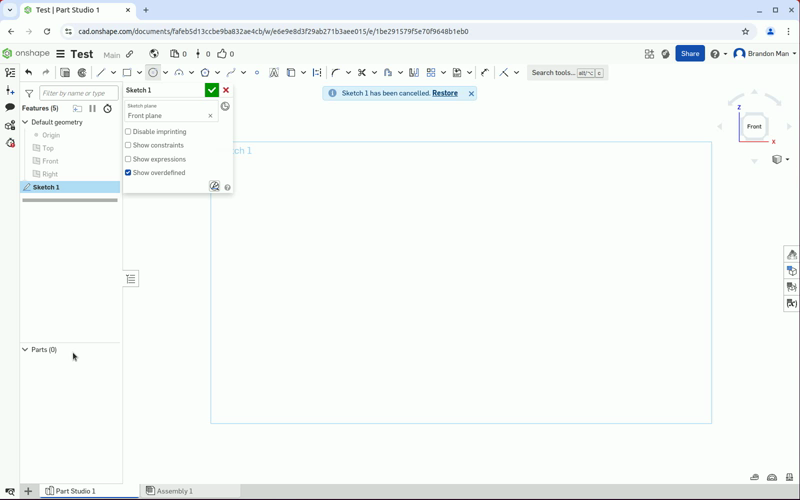
mouse_move(461, 282)
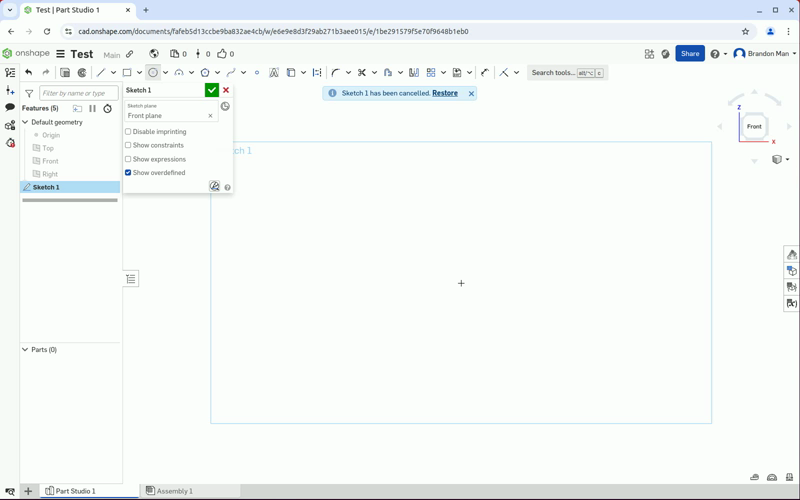
click(461, 282)
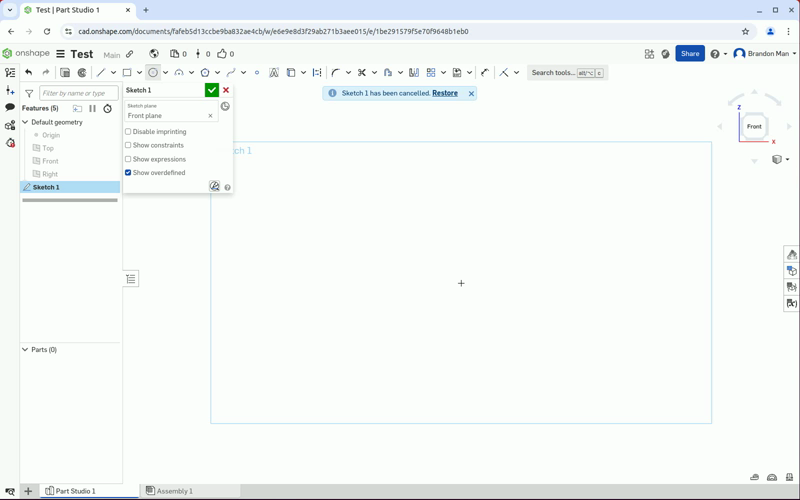
key_up(shift)
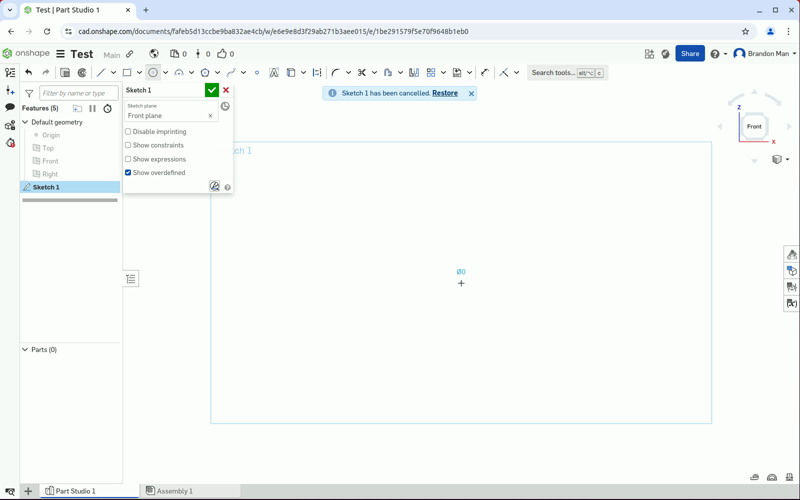
mouse_move(574, 282)
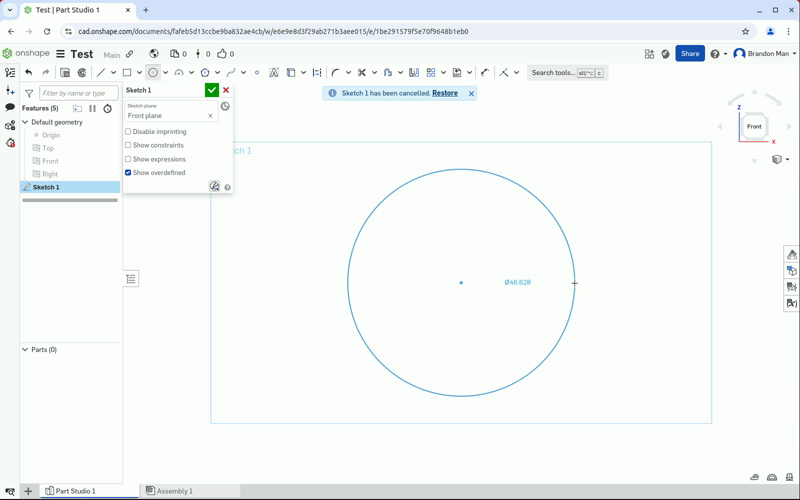
click(574, 282)
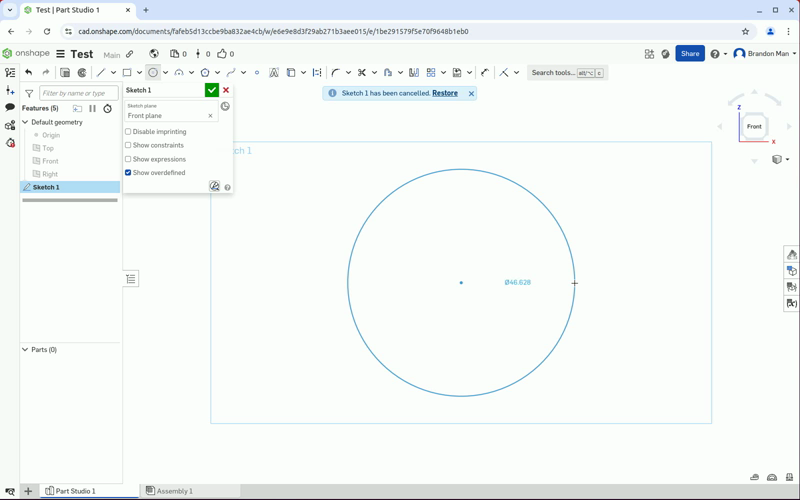
key(esc)
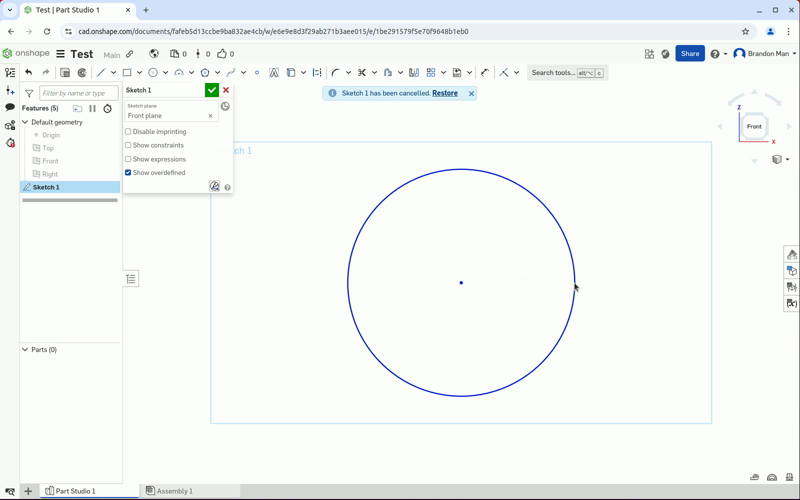
key(c)
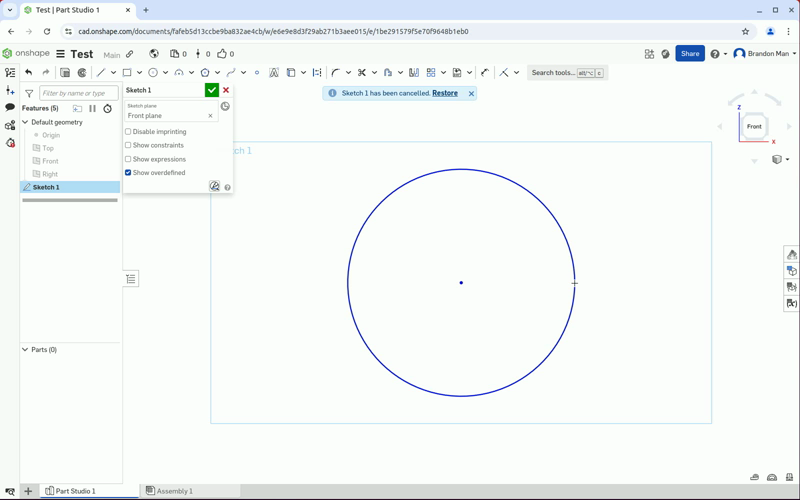
key_down(shift)
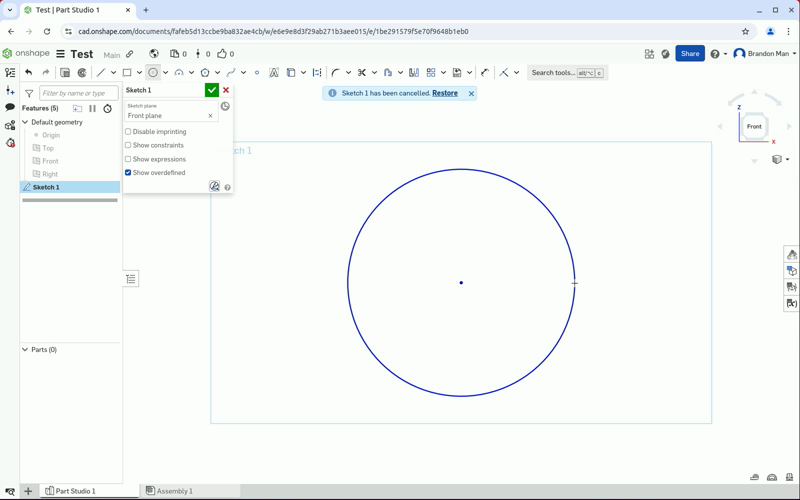
mouse_move(461, 282)
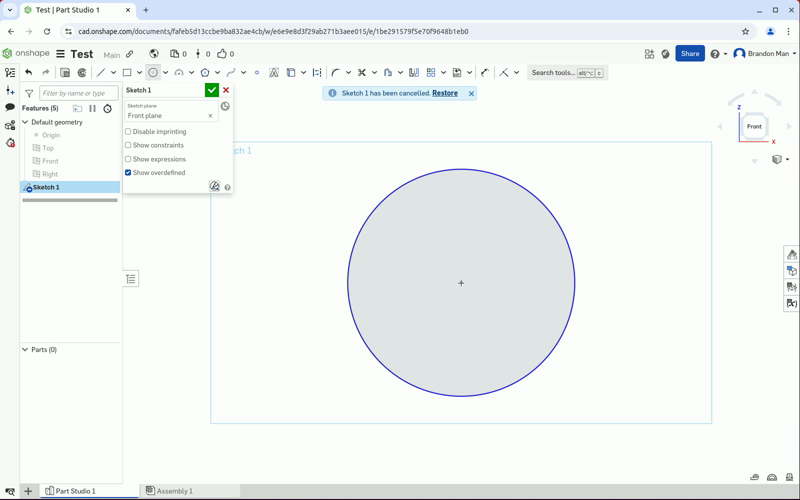
click(461, 282)
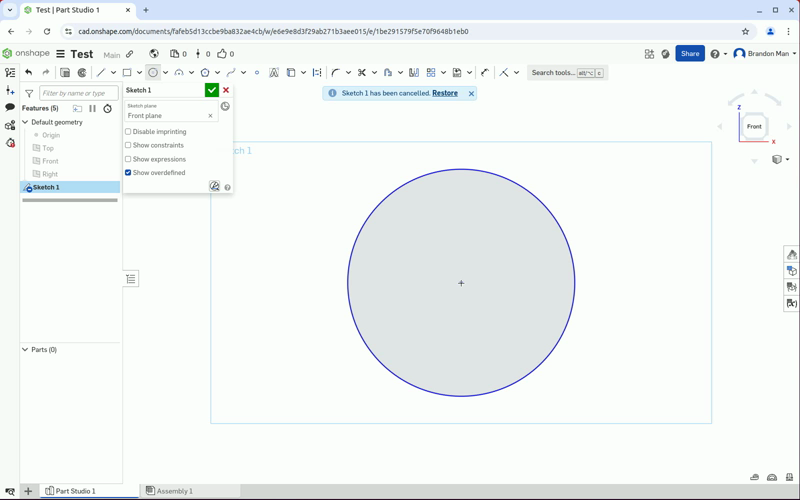
key_up(shift)
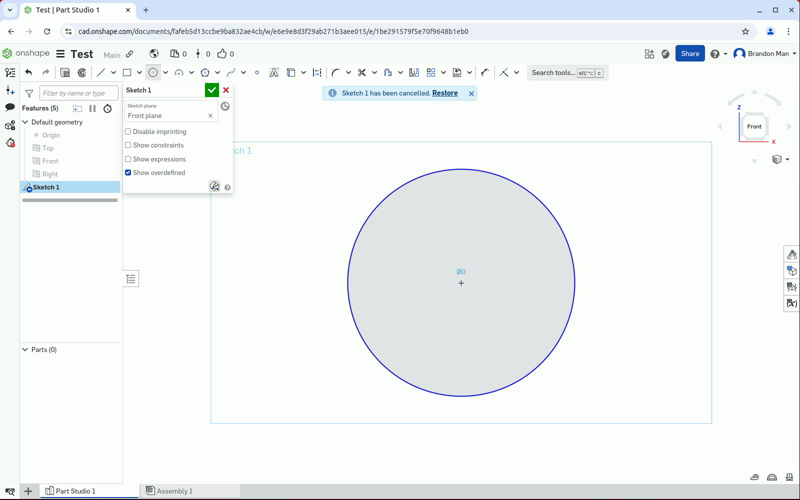
mouse_move(550, 282)
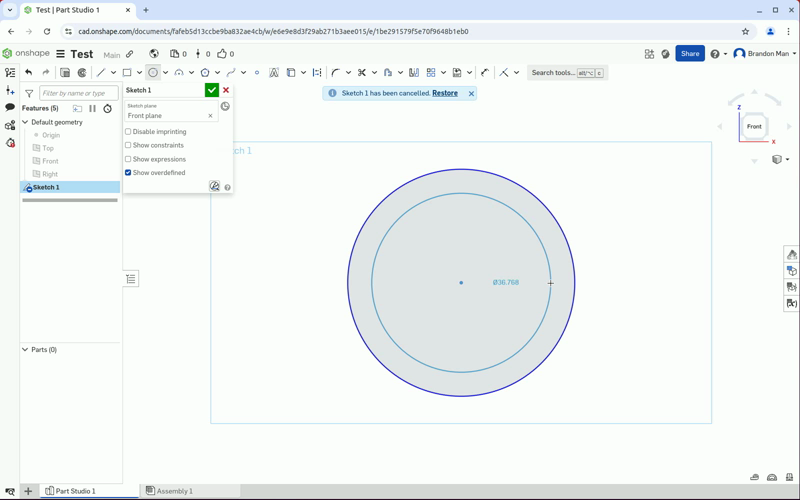
click(550, 282)
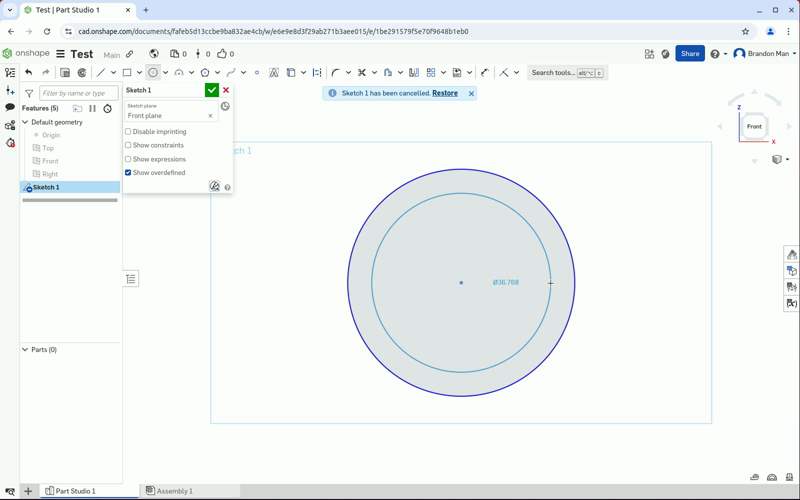
key(esc)
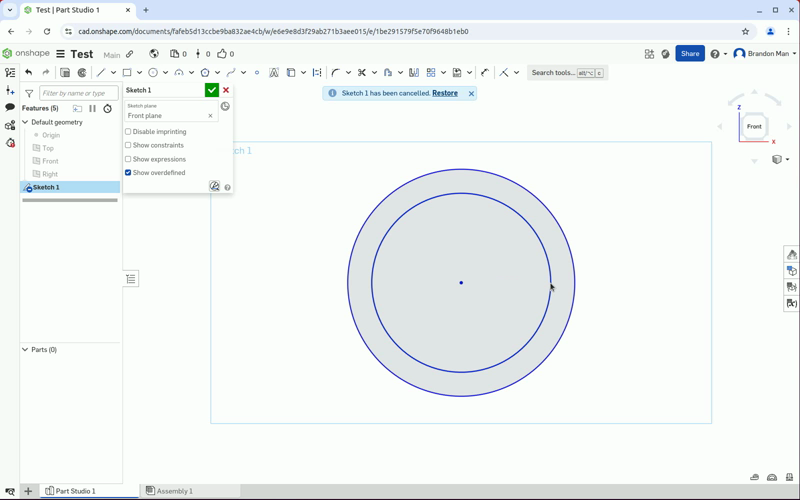
mouse_move(360, 287)
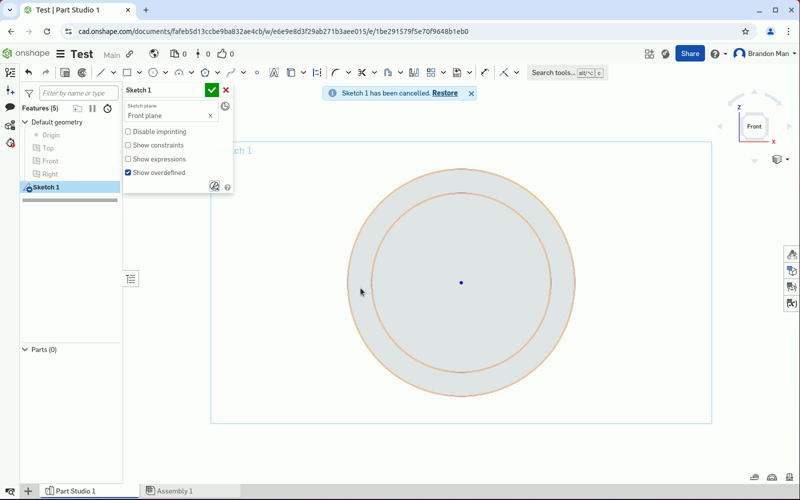
click(360, 287)
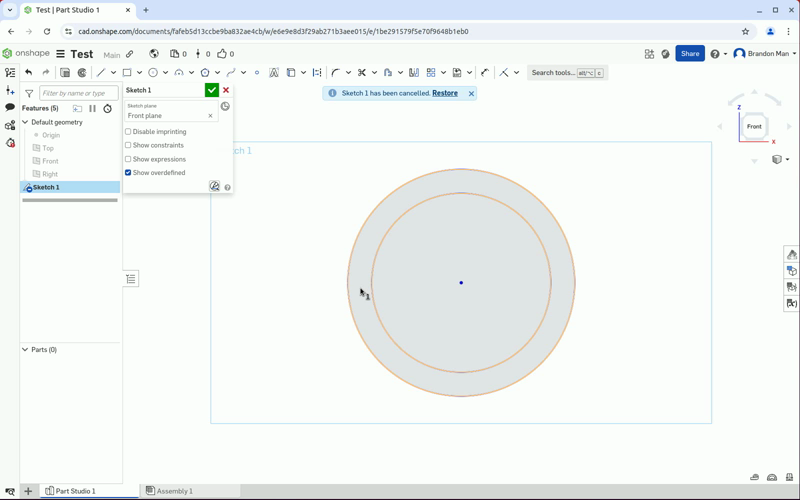
mouse_move(73, 352)
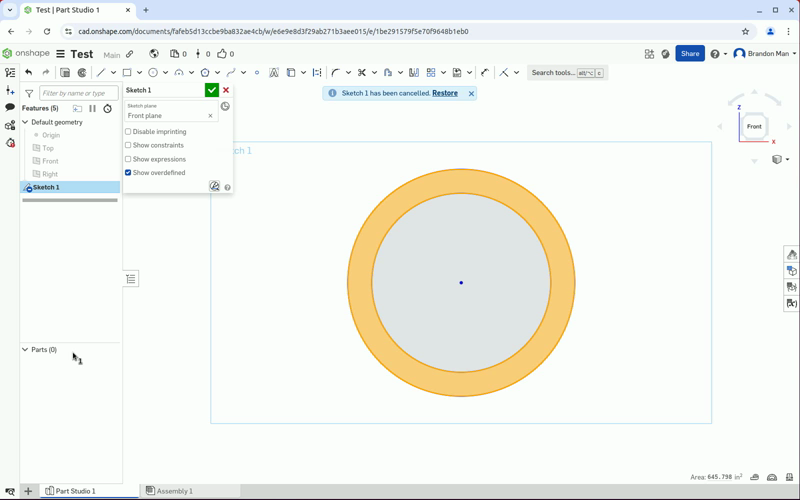
key(shift+y)
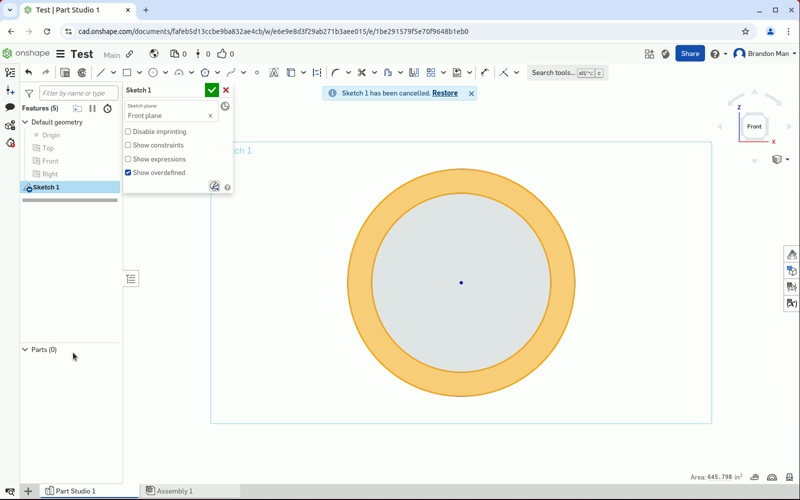
key(shift+e)
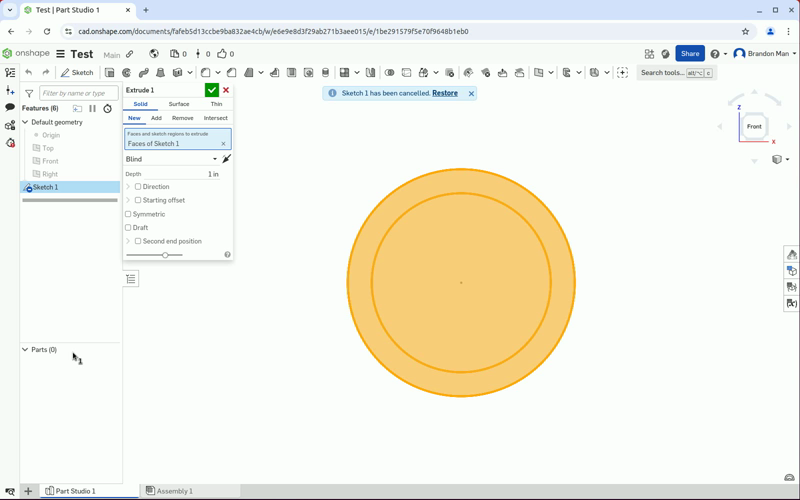
mouse_move(143, 106)
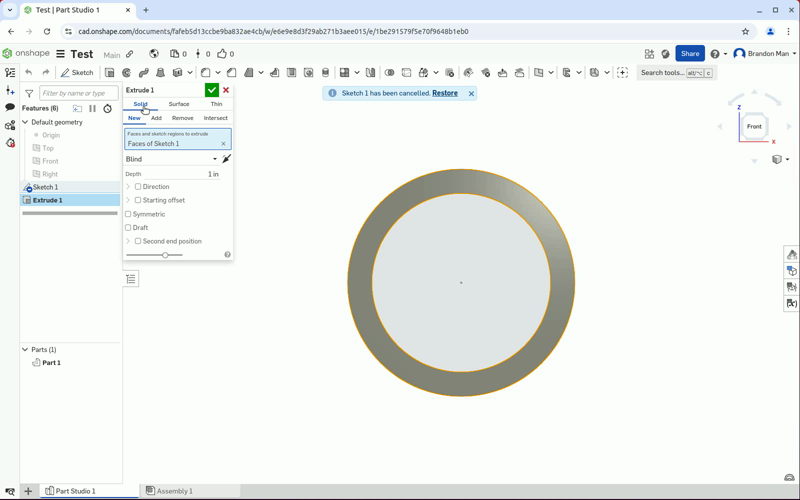
click(143, 106)
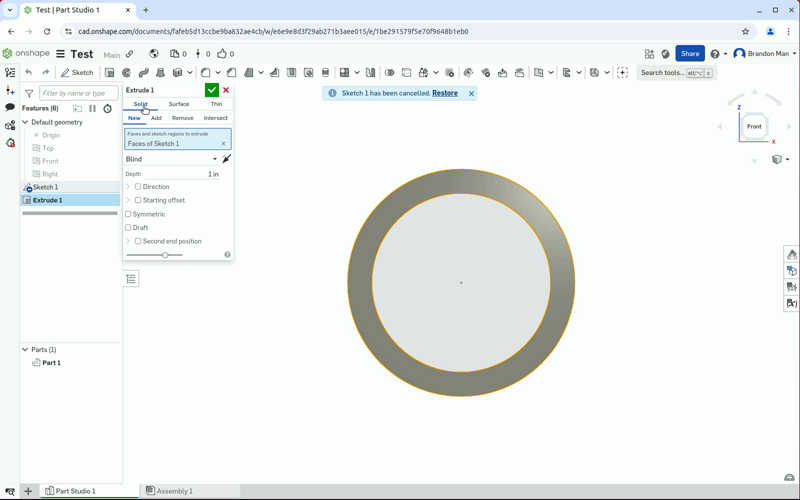
mouse_move(137, 120)
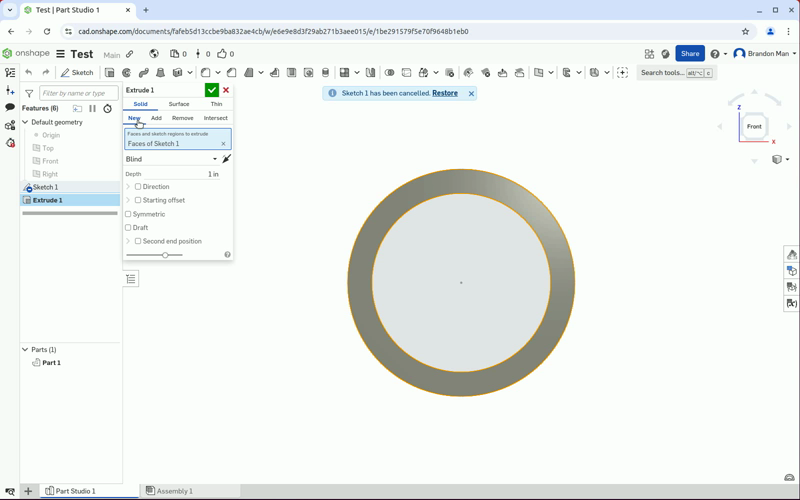
click(137, 120)
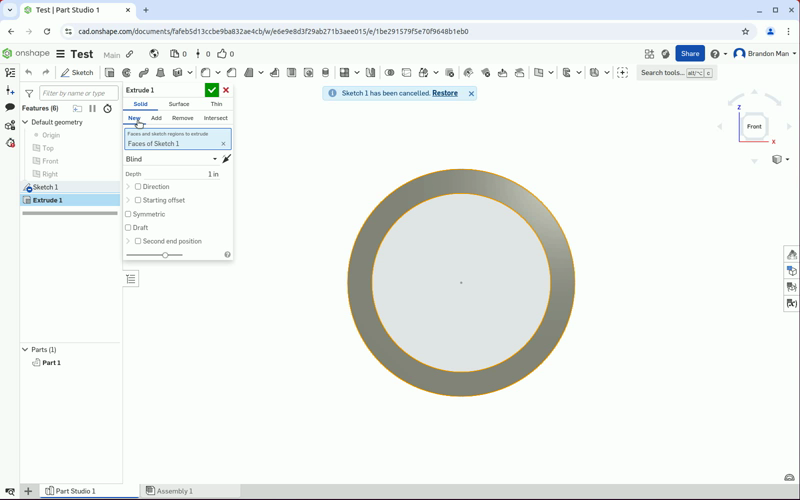
key(tab, 4)
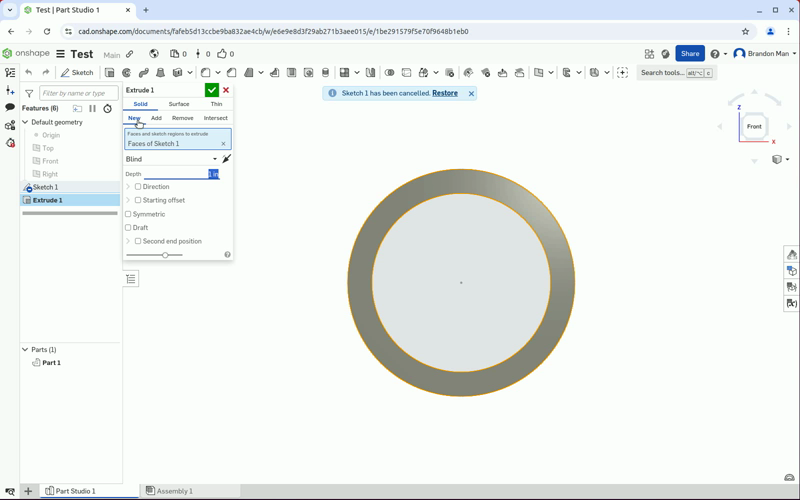
text(3.37)
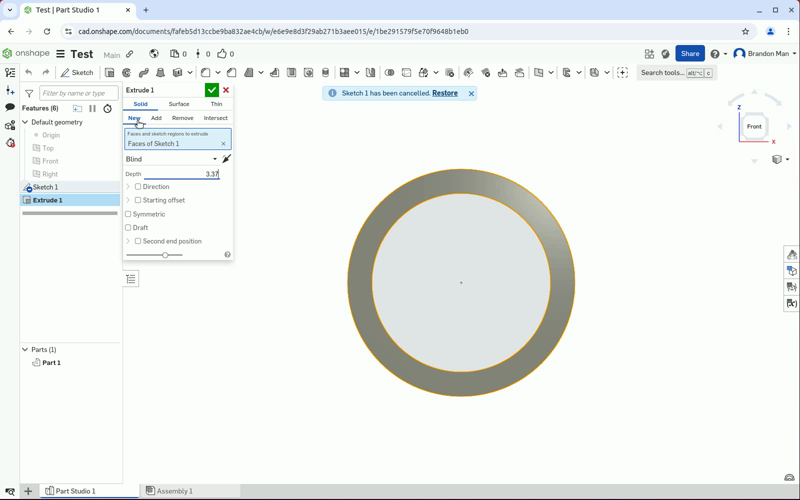
key(tab, 3)
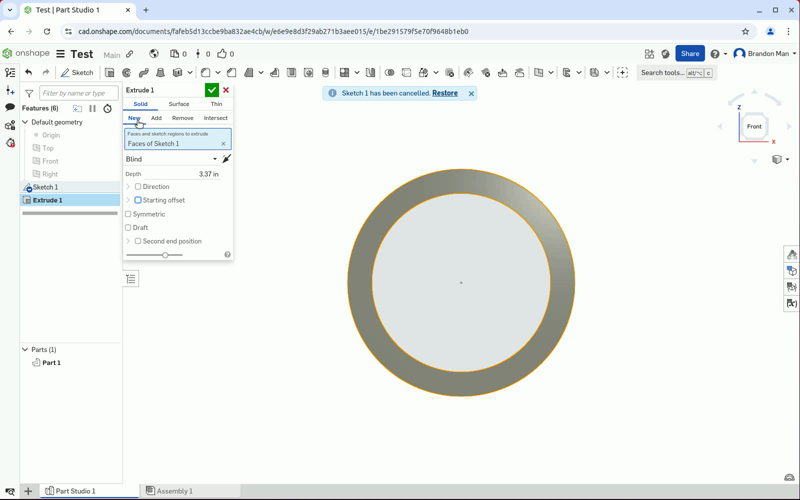
key(tab, 2)
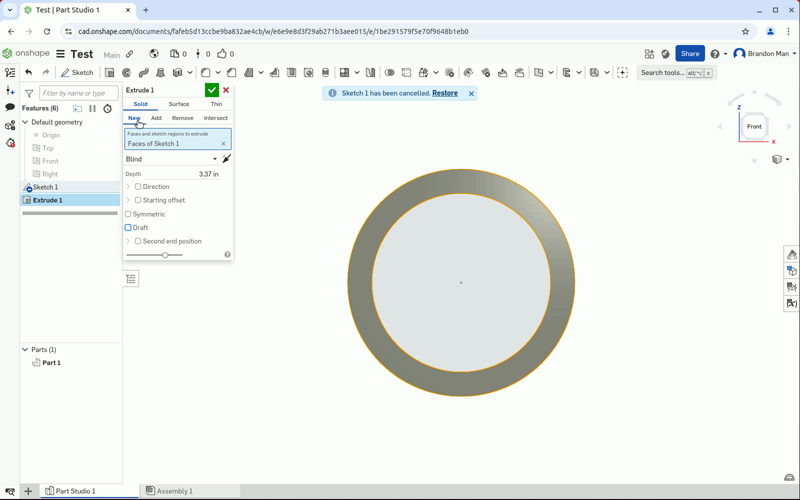
key(space)
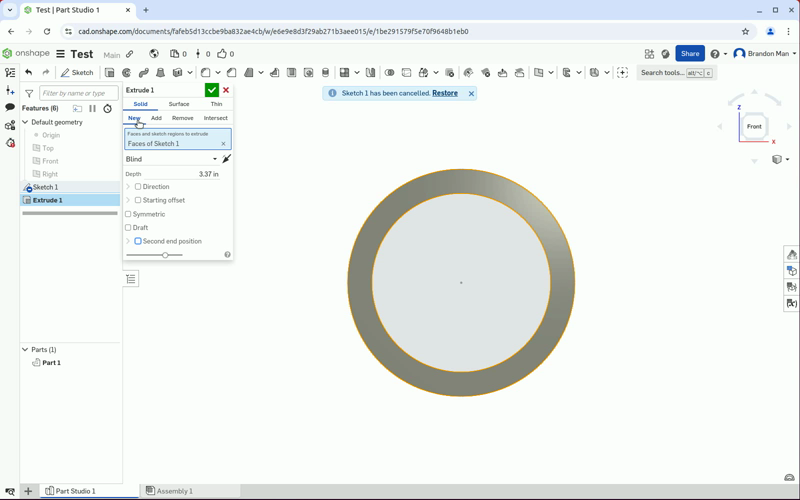
key(tab, 3)
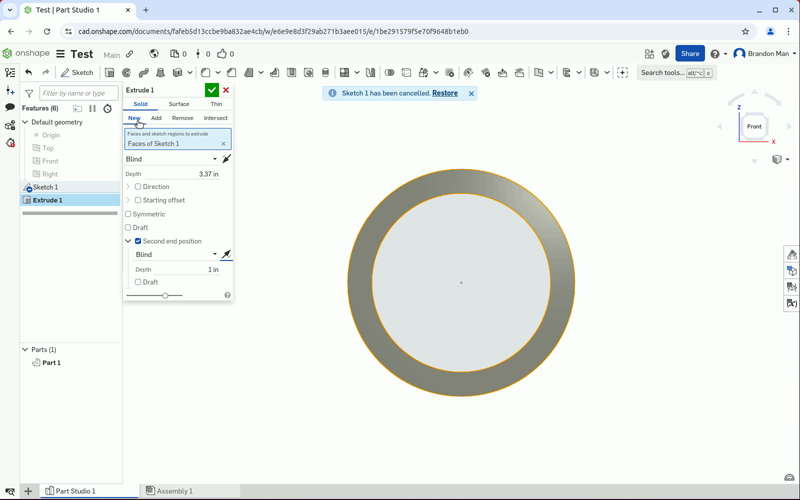
text(3.37)
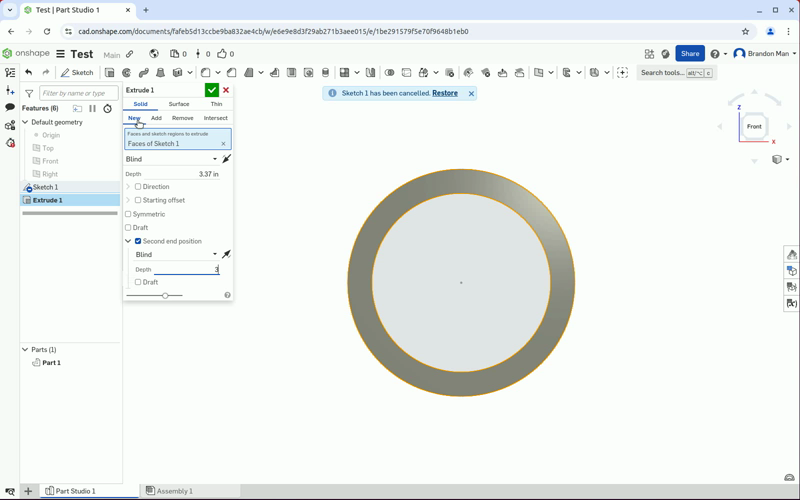
key(enter)
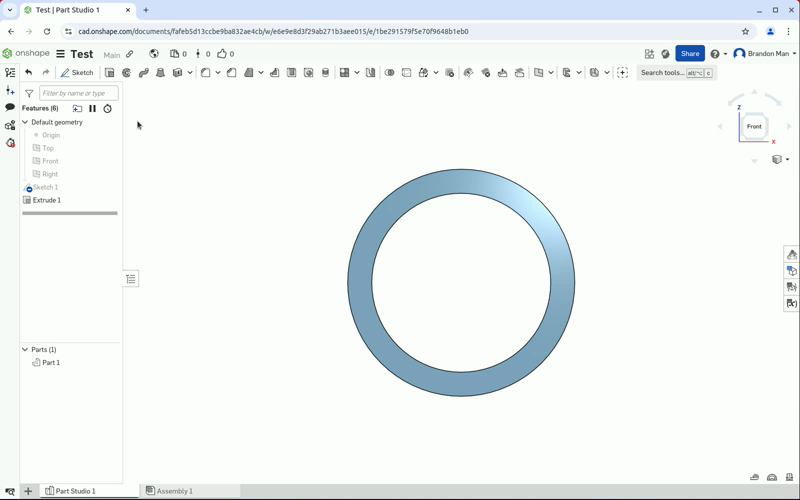
key(shift+h)
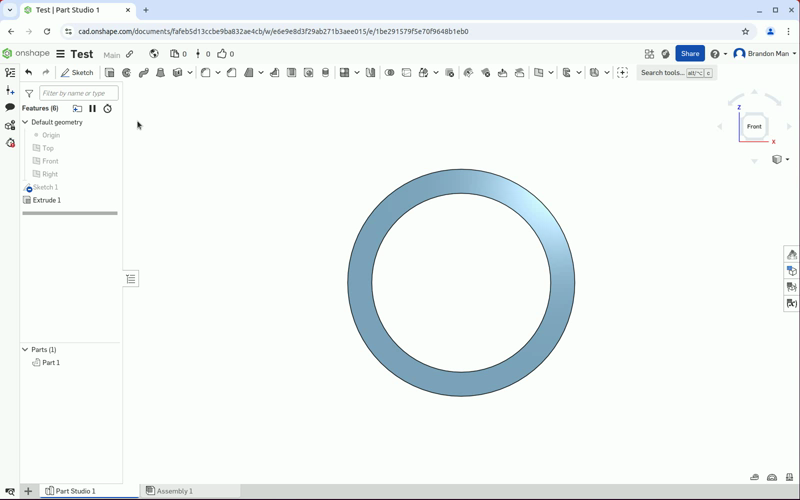
key(shift+h)
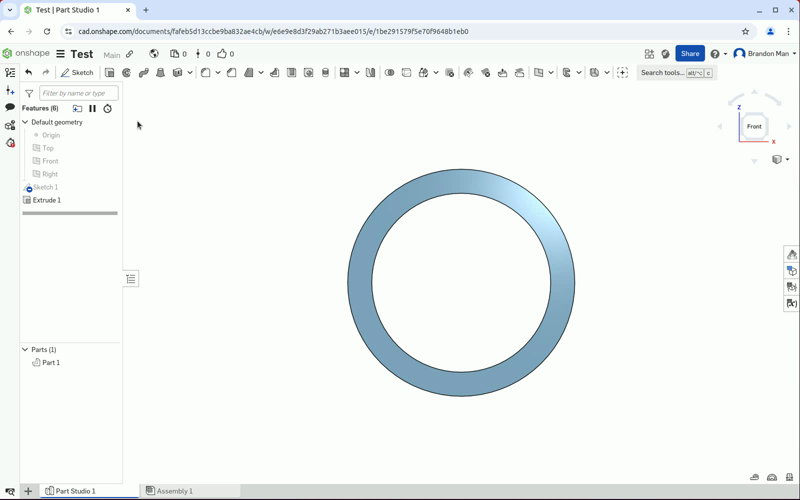
mouse_move(73, 189)
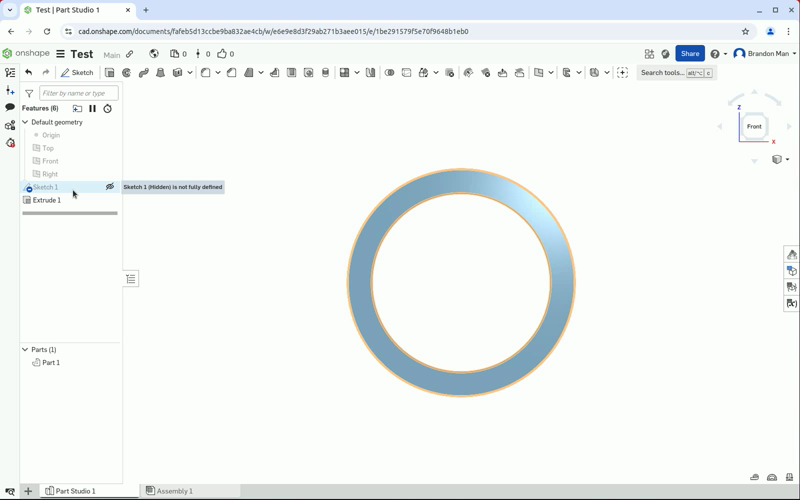
click(73, 189)
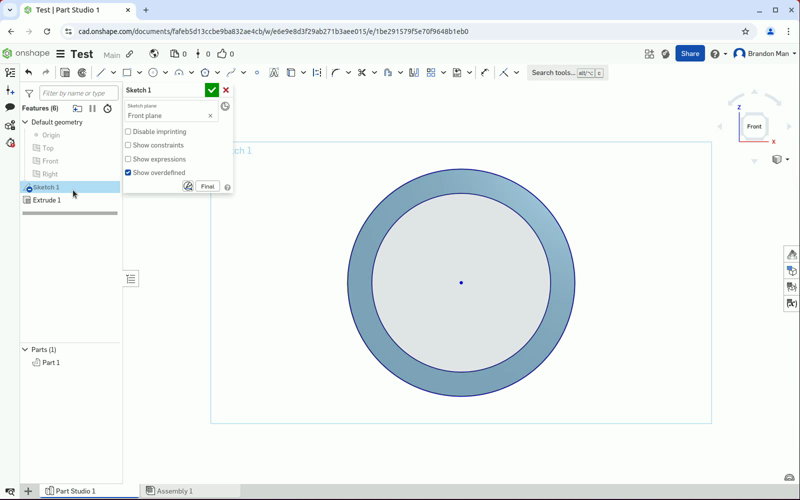
mouse_move(229, 92)
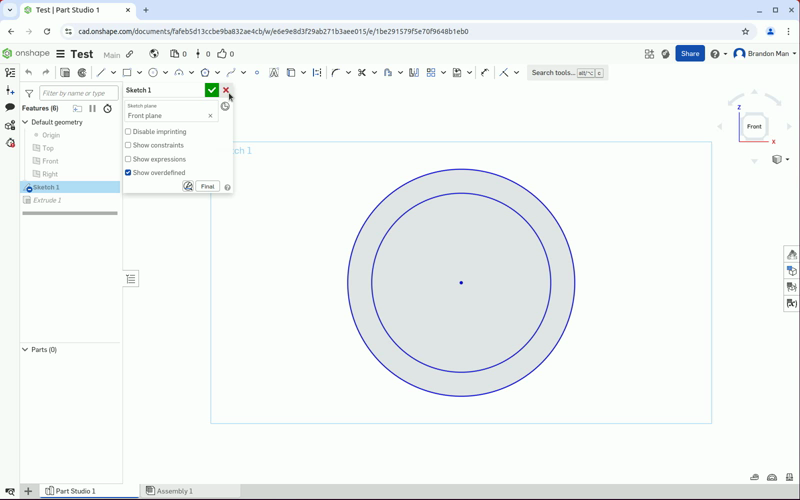
click(229, 92)
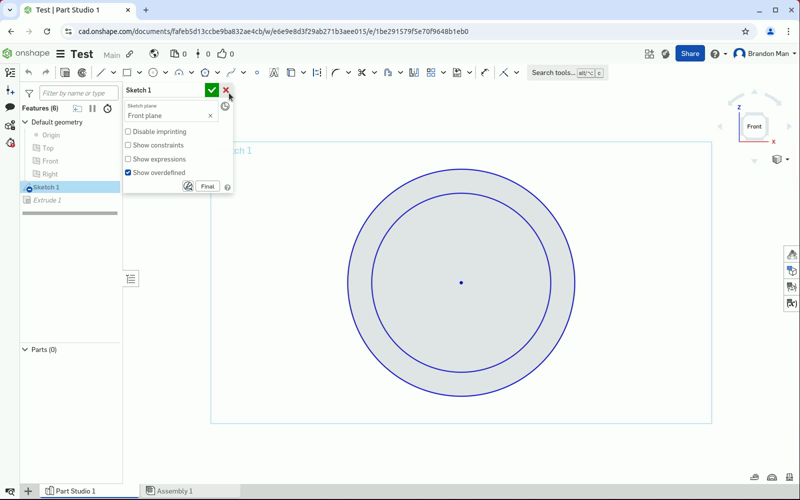
key(shift+s)
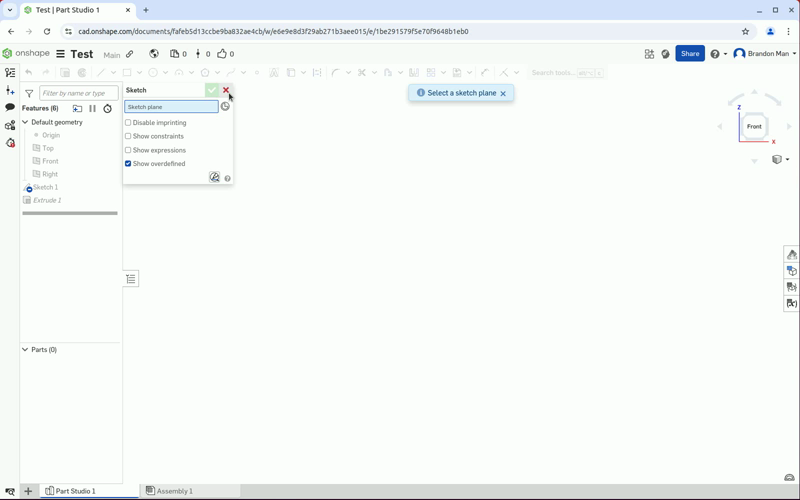
mouse_move(73, 163)
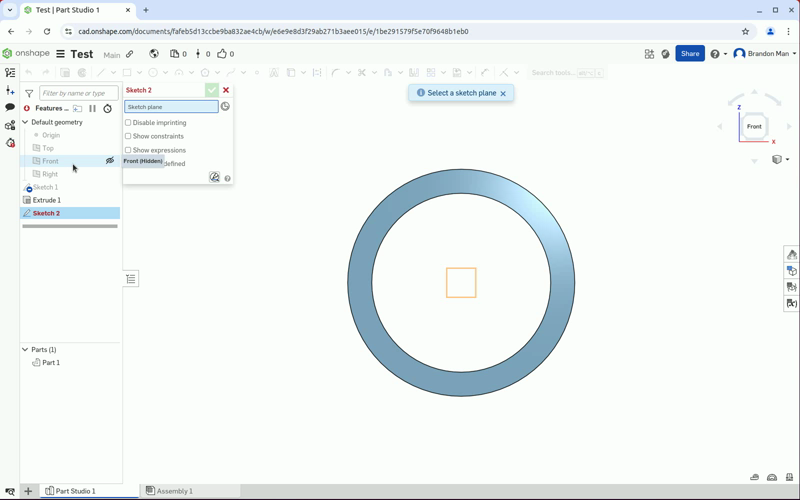
click(73, 163)
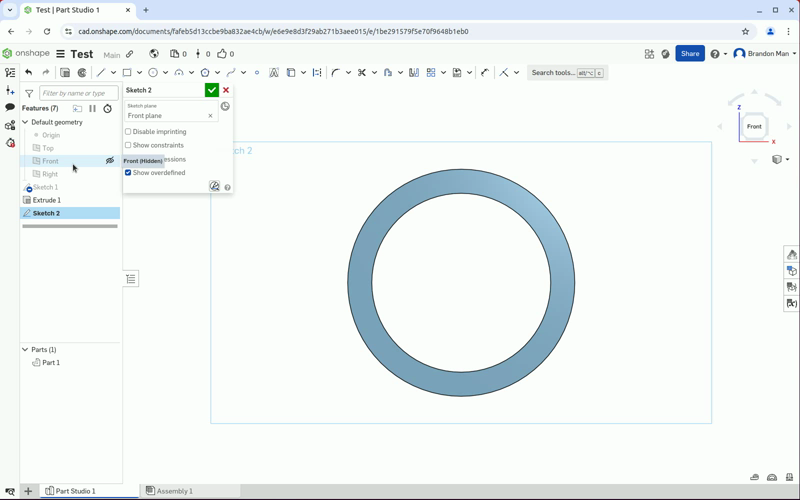
mouse_move(73, 352)
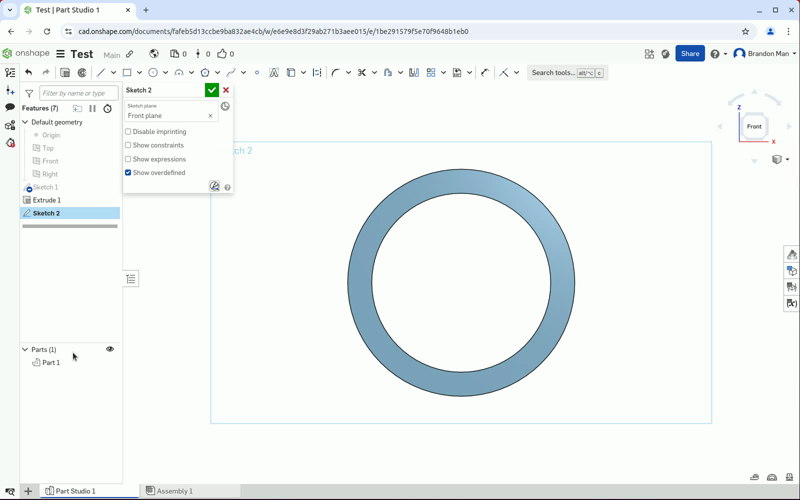
key(y)
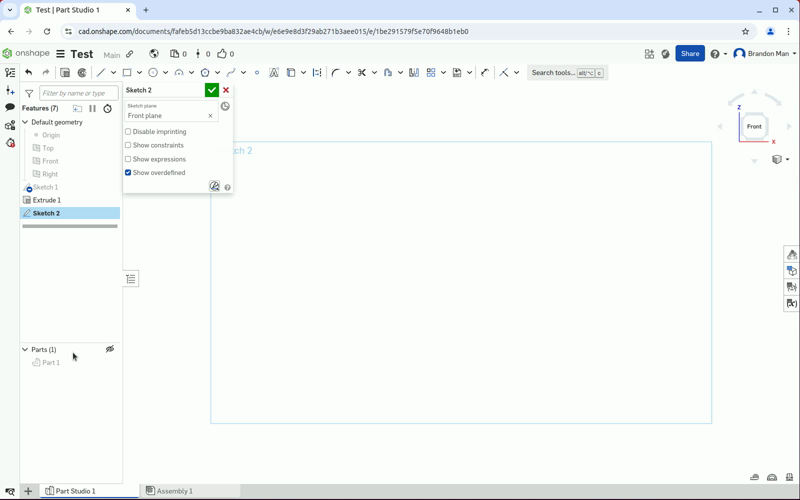
key(c)
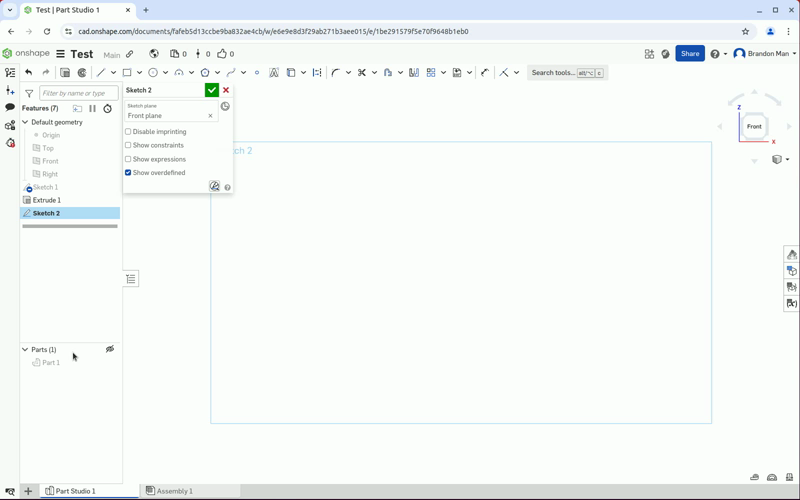
key_down(shift)
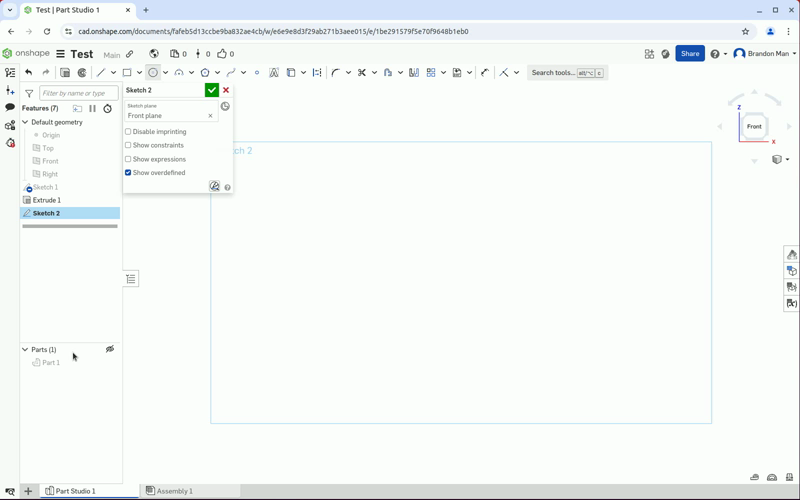
mouse_move(460, 282)
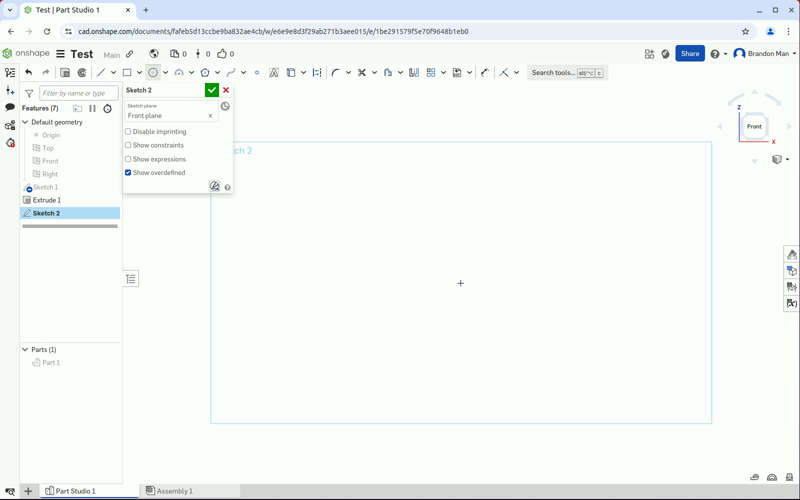
click(460, 282)
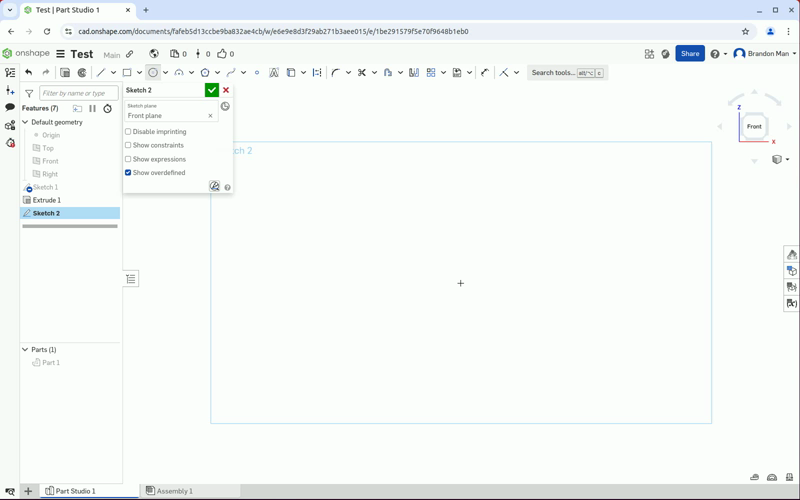
key_up(shift)
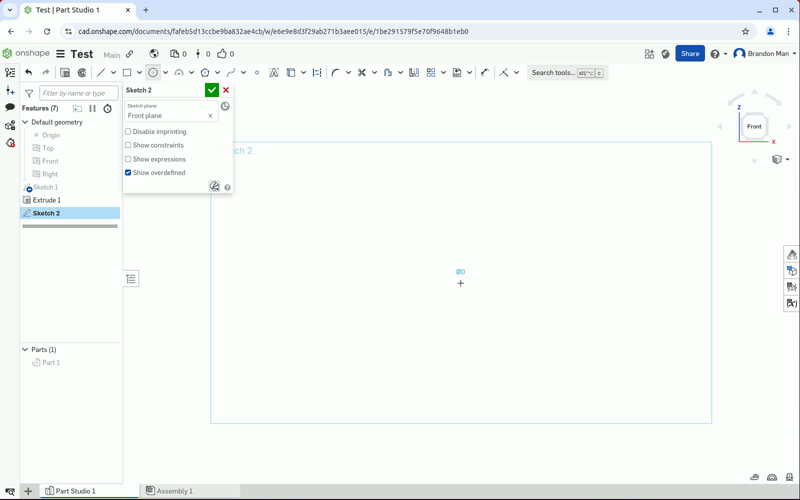
mouse_move(552, 282)
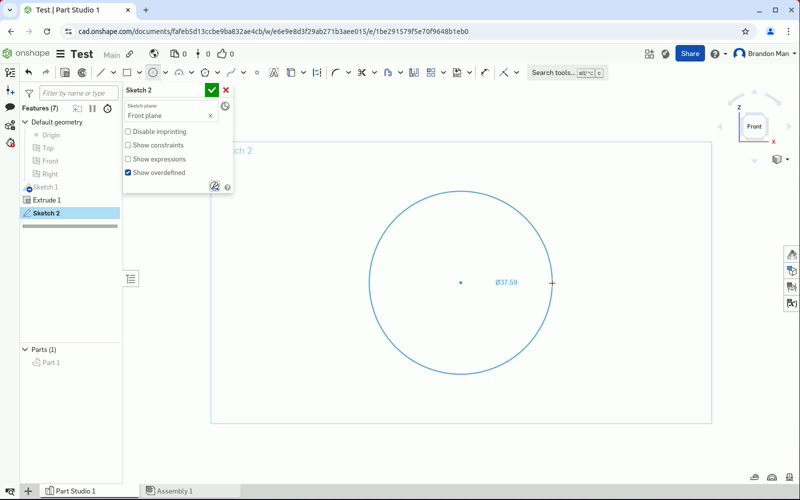
click(552, 282)
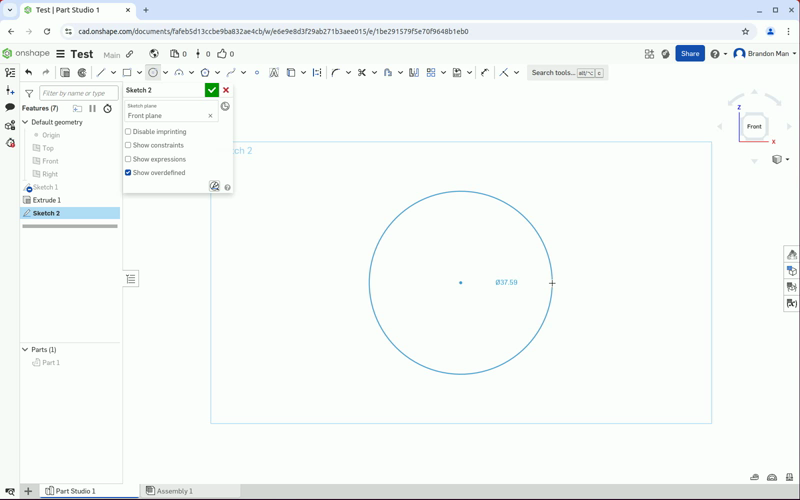
key(esc)
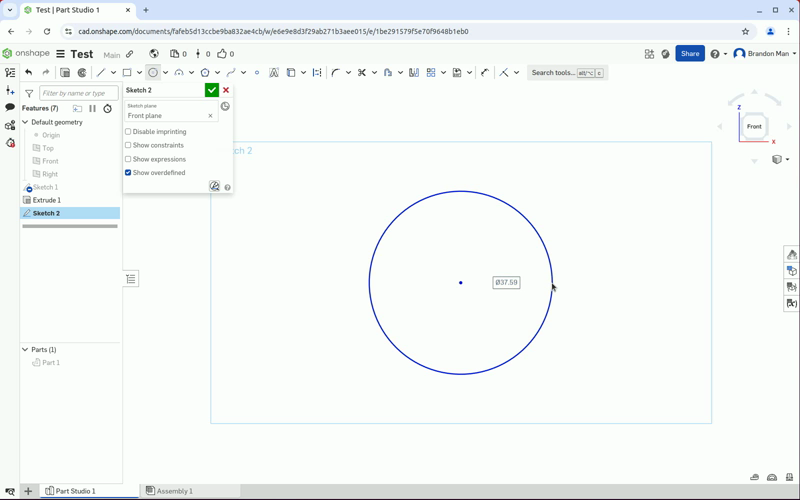
key(c)
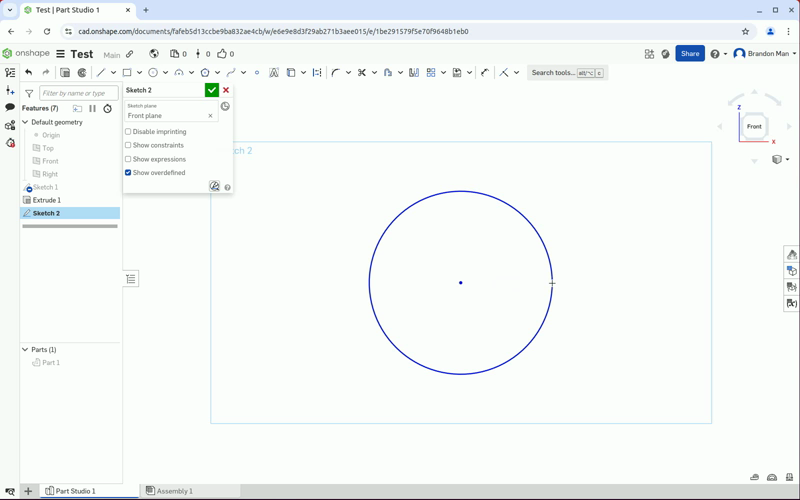
key_down(shift)
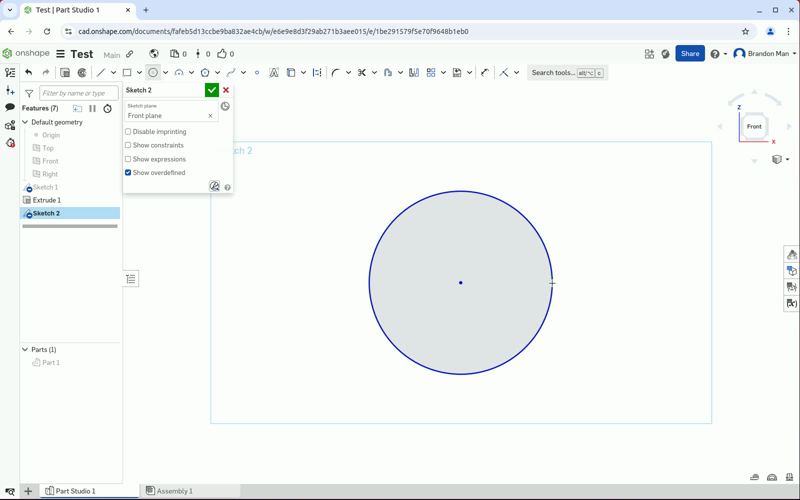
mouse_move(460, 282)
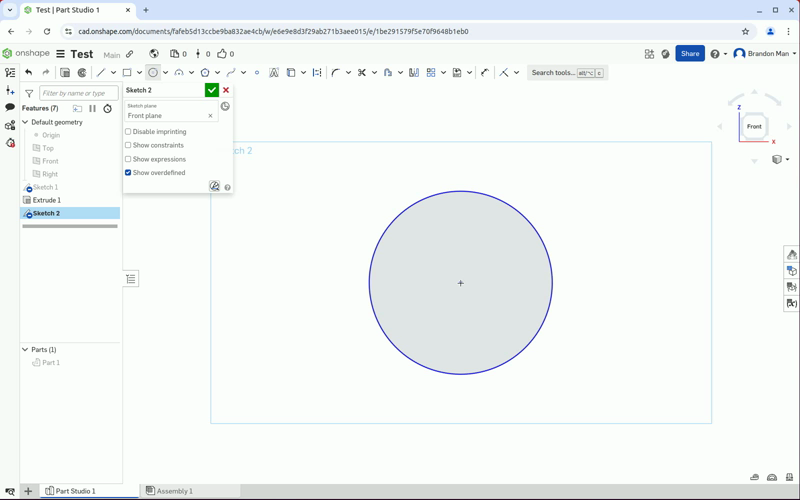
click(460, 282)
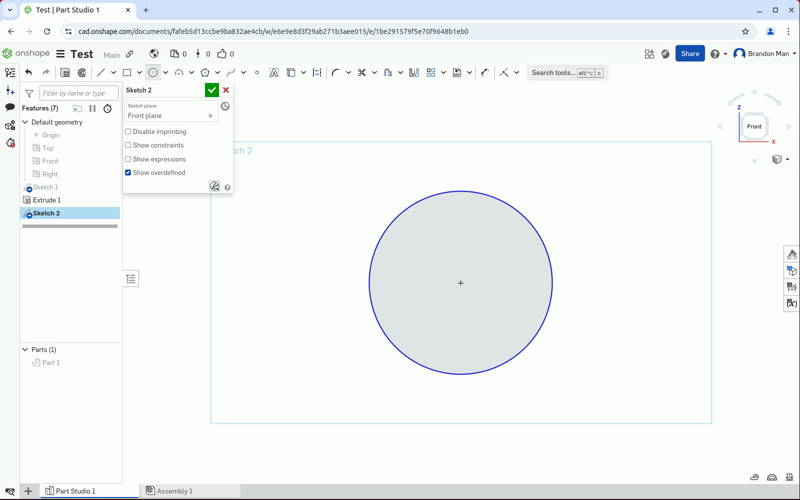
key_up(shift)
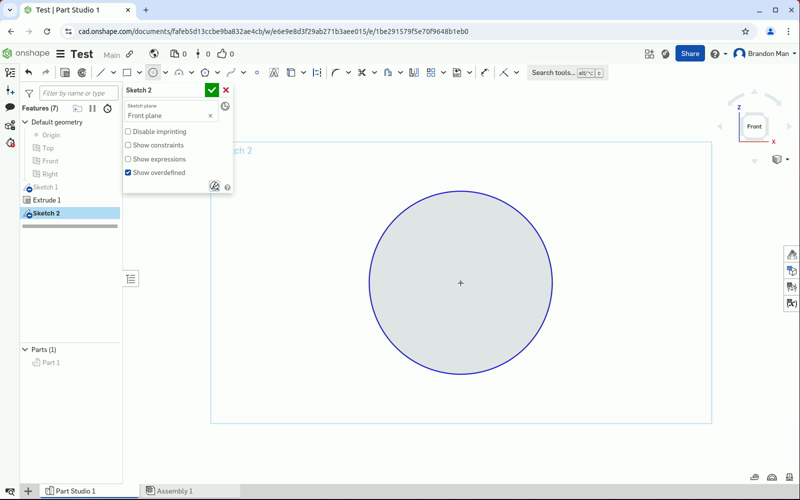
mouse_move(514, 282)
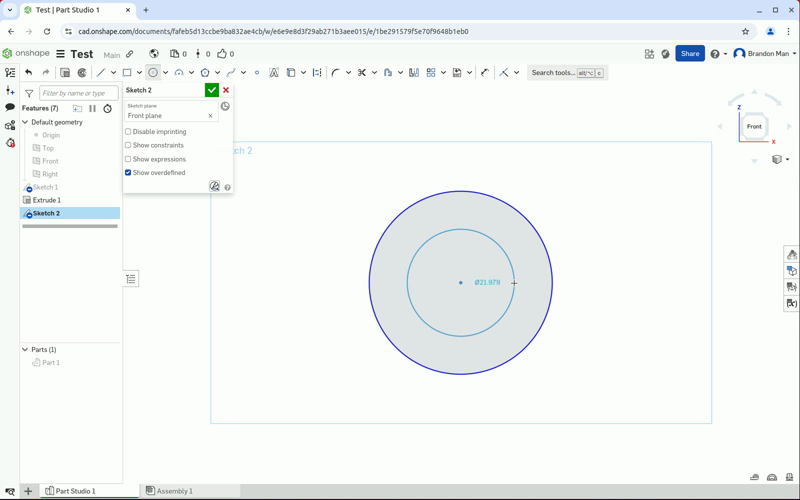
click(514, 282)
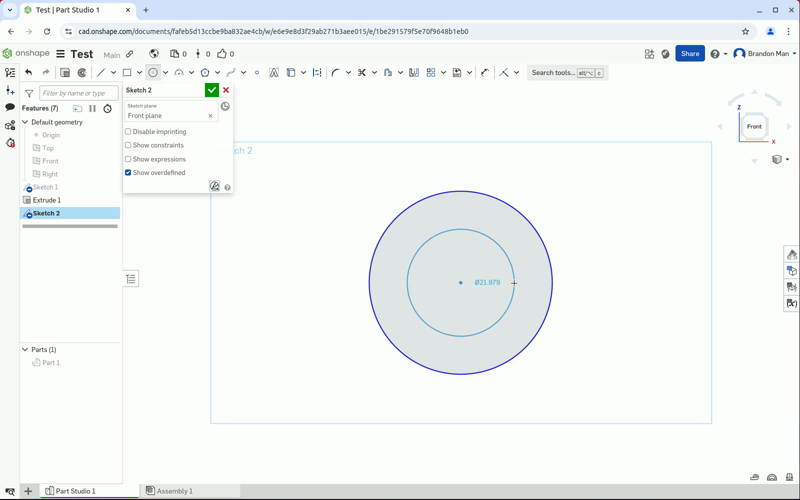
key(esc)
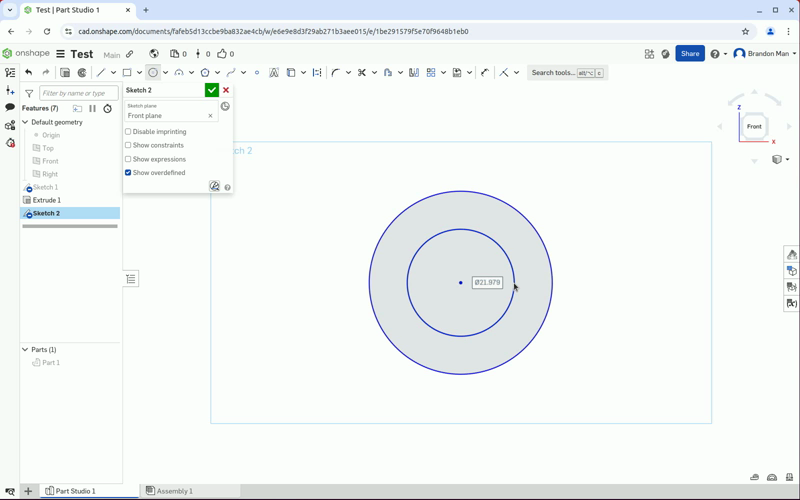
mouse_move(476, 346)
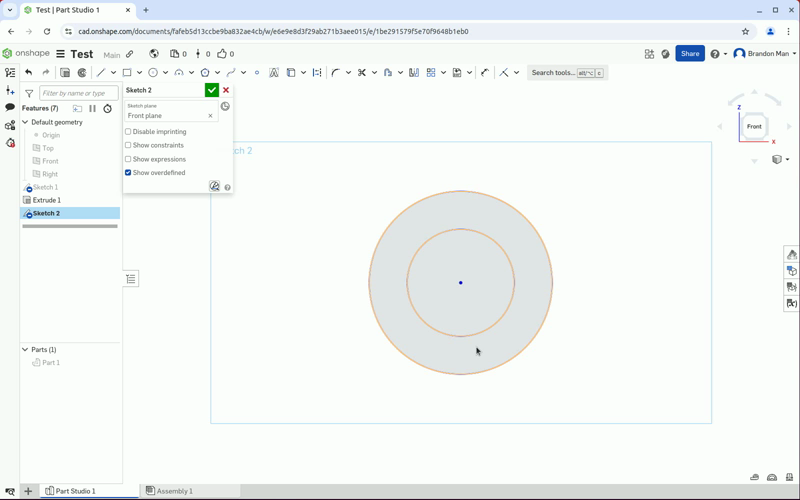
click(476, 346)
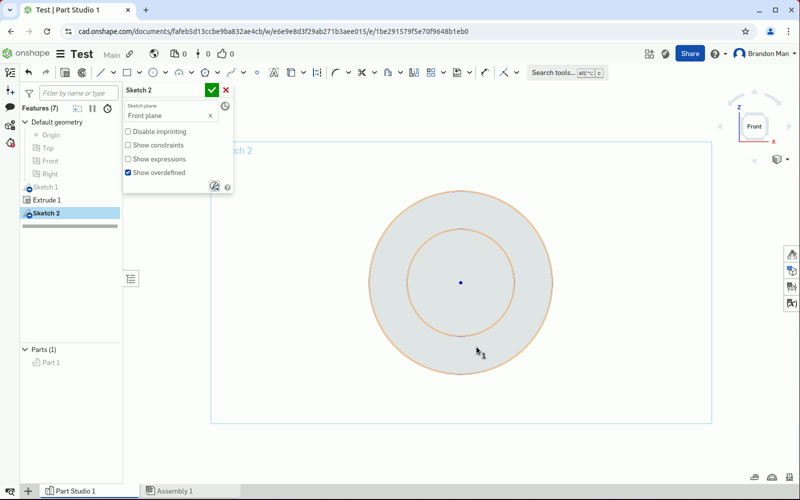
mouse_move(73, 352)
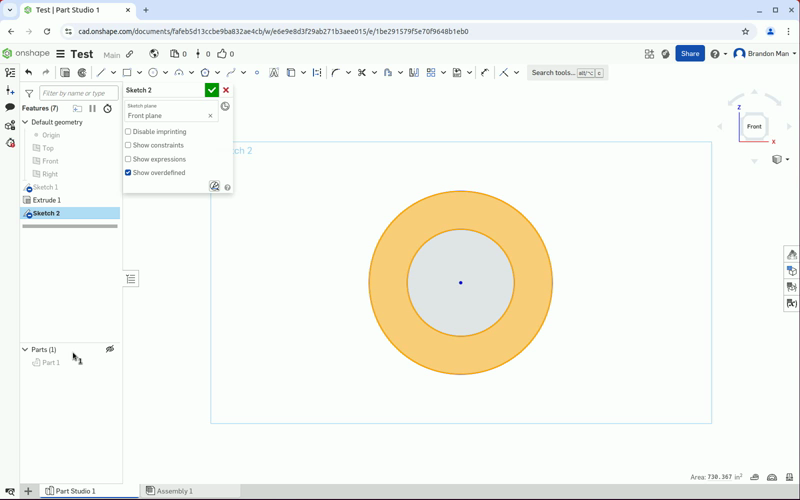
key(shift+y)
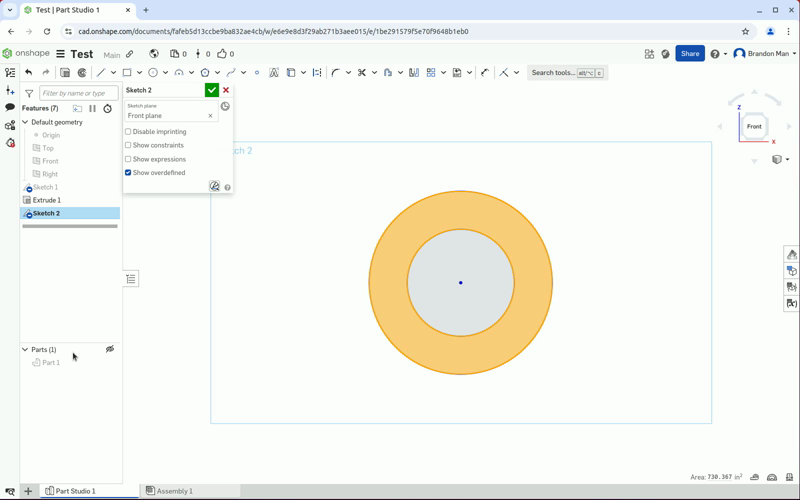
key(shift+e)
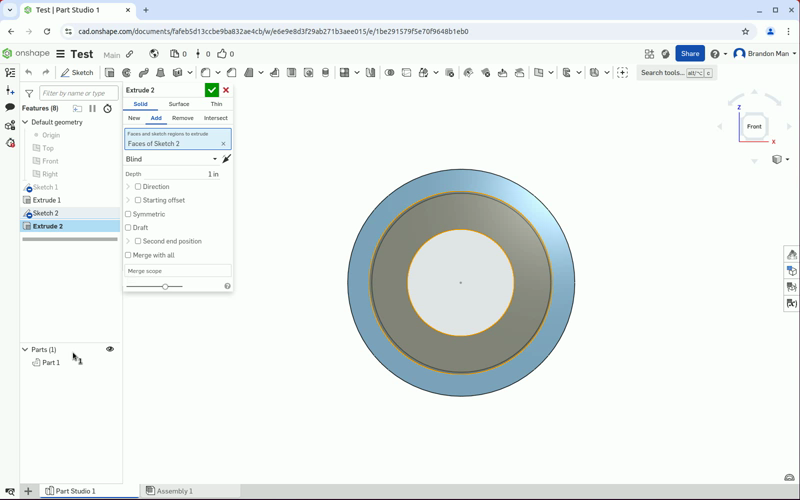
mouse_move(143, 106)
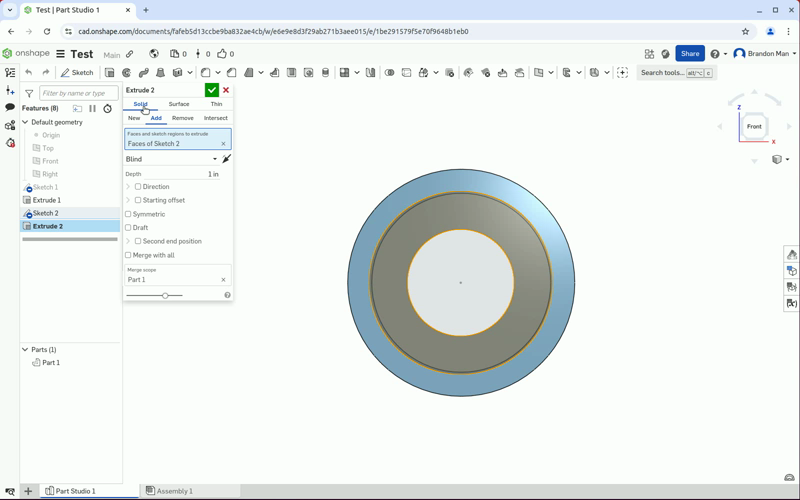
click(143, 106)
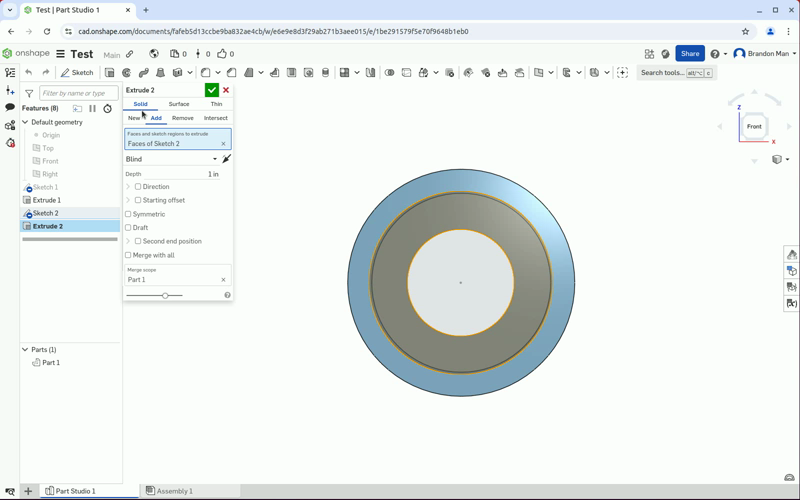
mouse_move(137, 120)
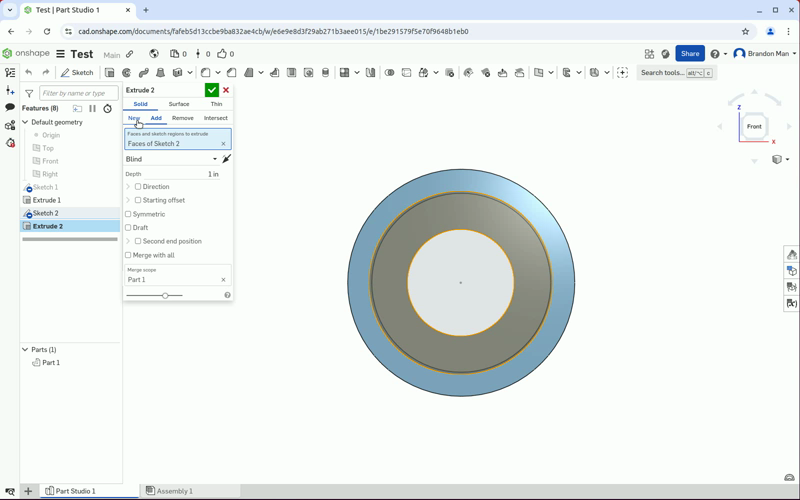
click(137, 120)
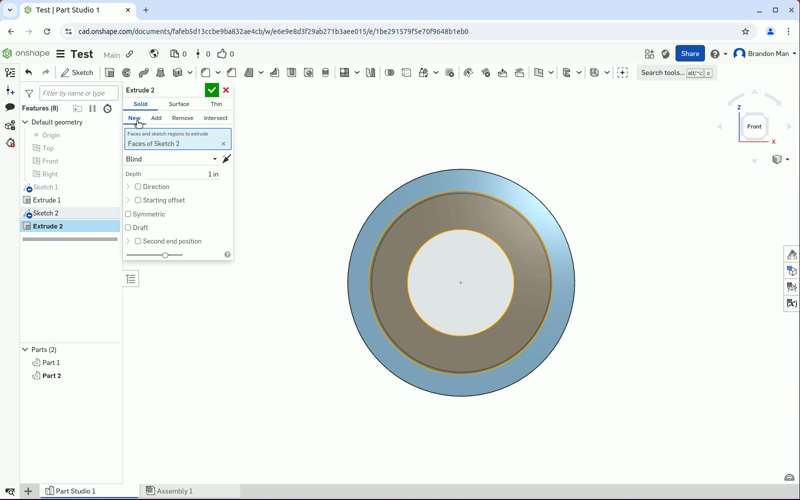
key(tab, 4)
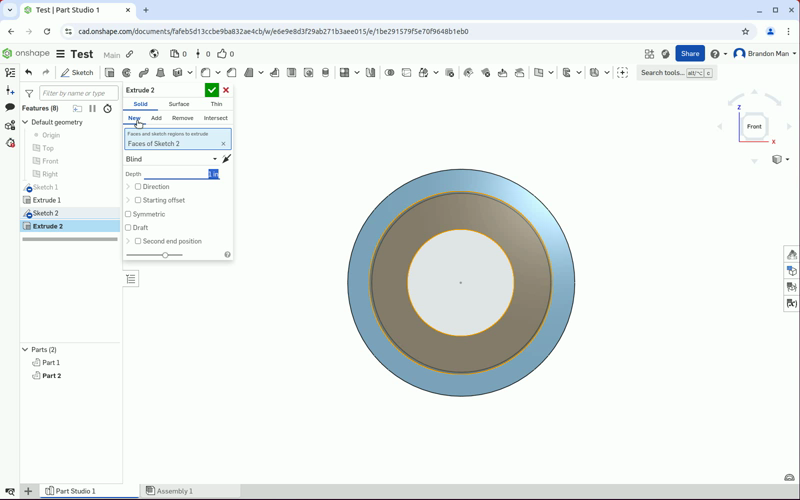
text(1.204)
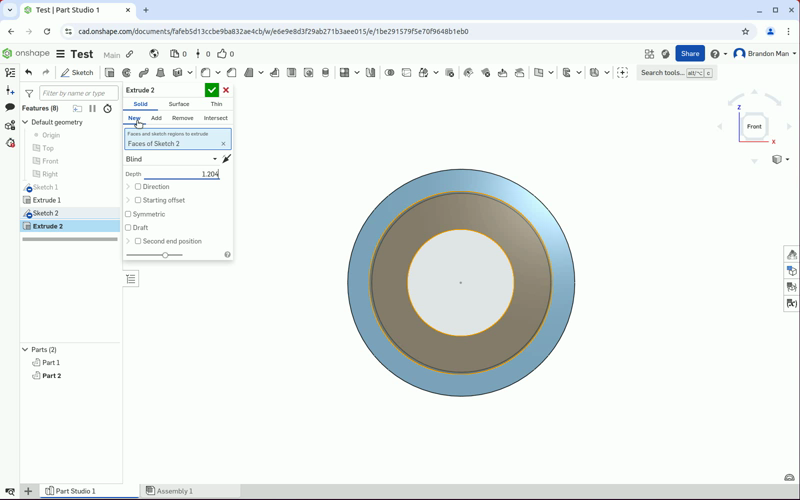
key(tab, 3)
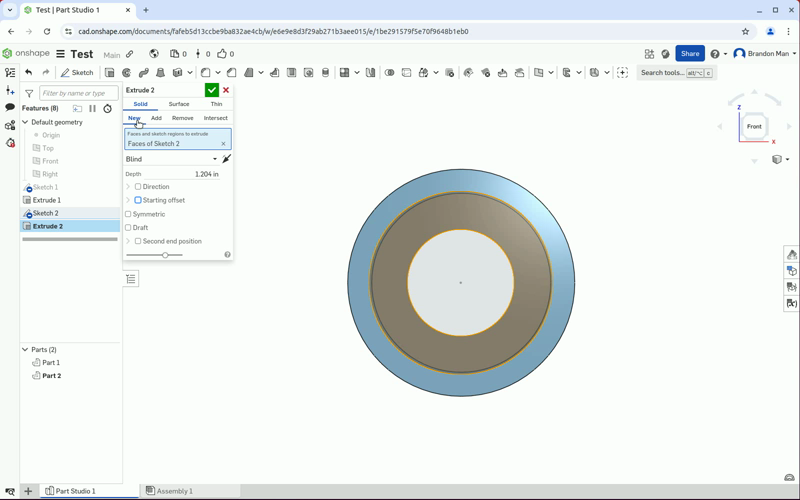
key(tab, 2)
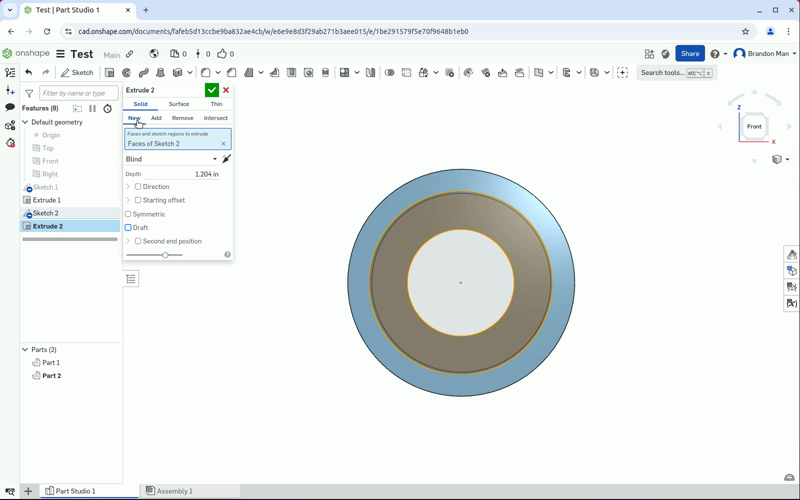
key(space)
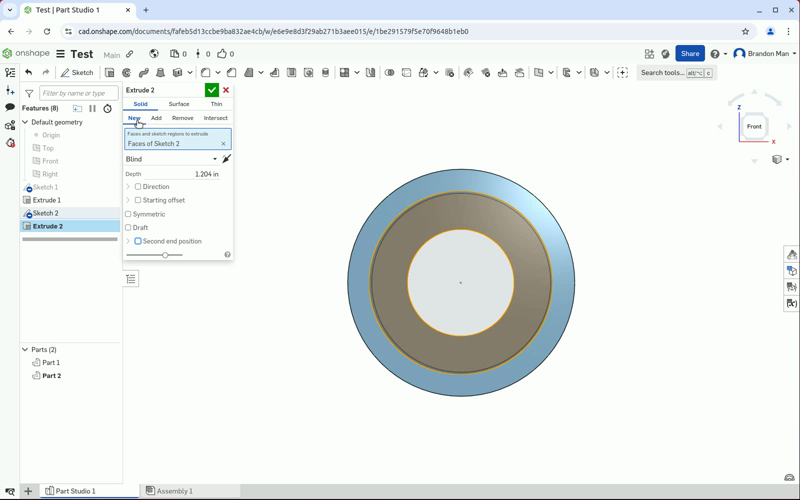
key(tab, 3)
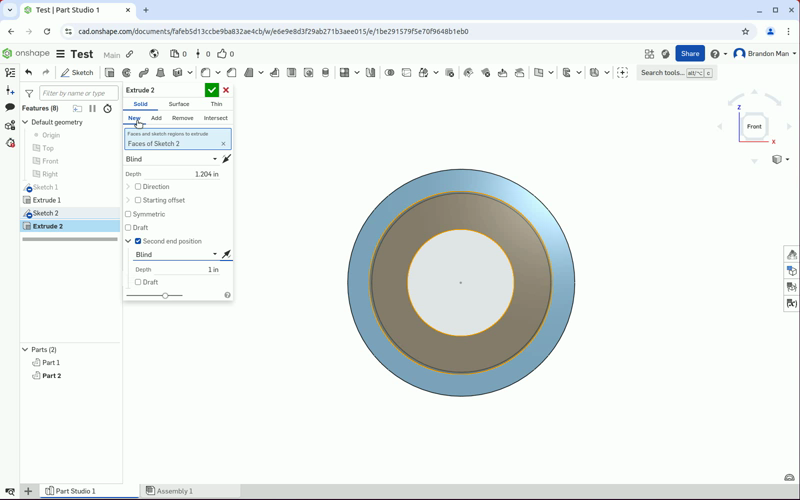
text(1.204)
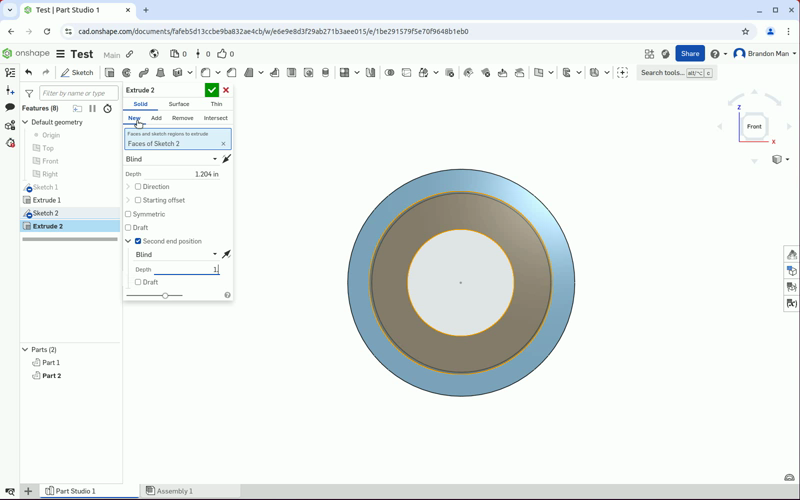
key(enter)
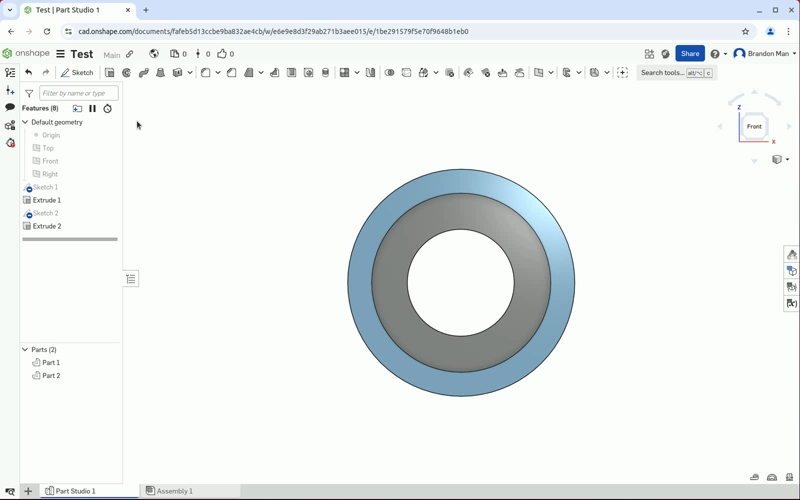
key(shift+h)
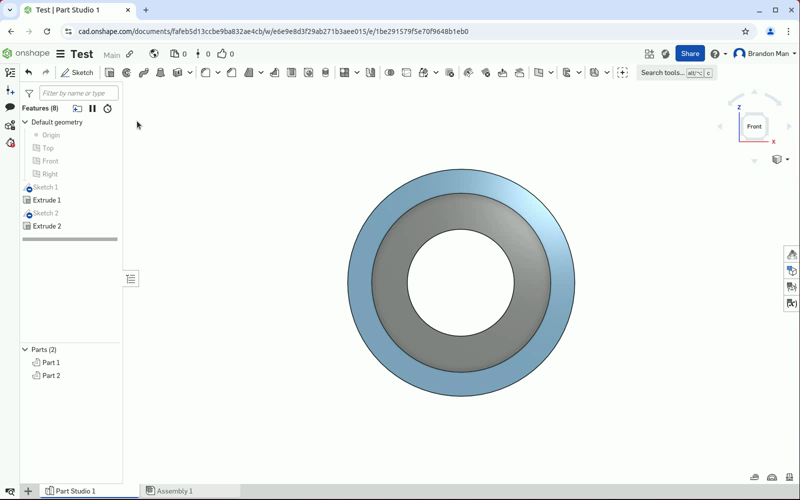
key(shift+h)
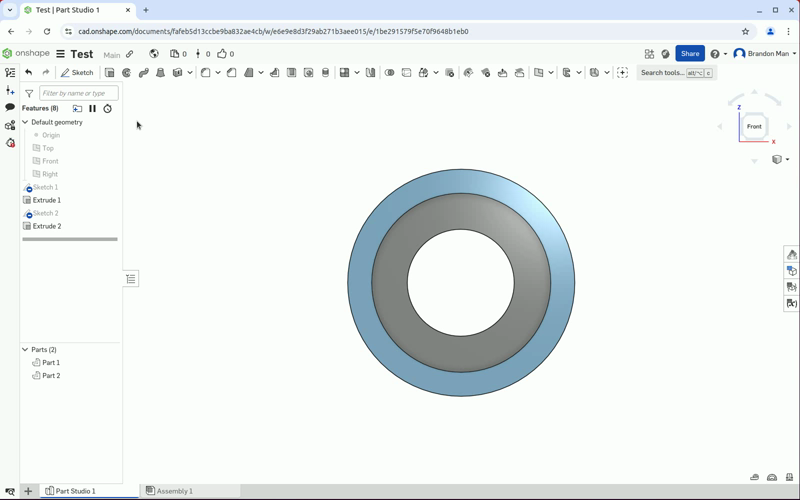
mouse_move(73, 189)
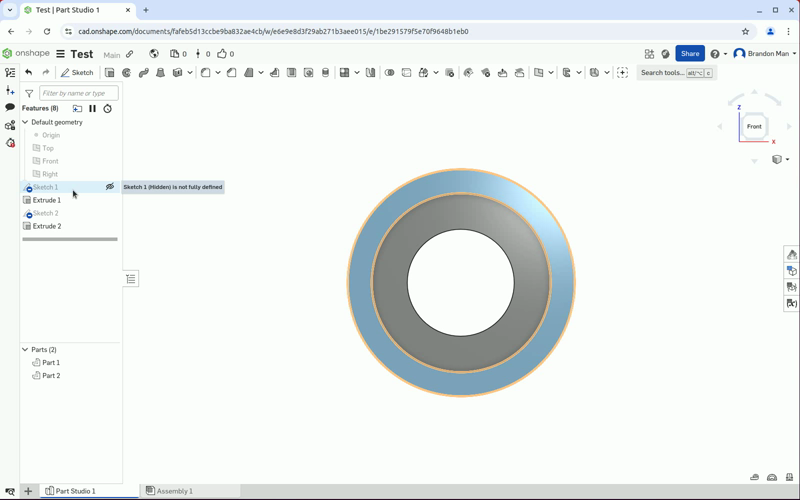
click(73, 189)
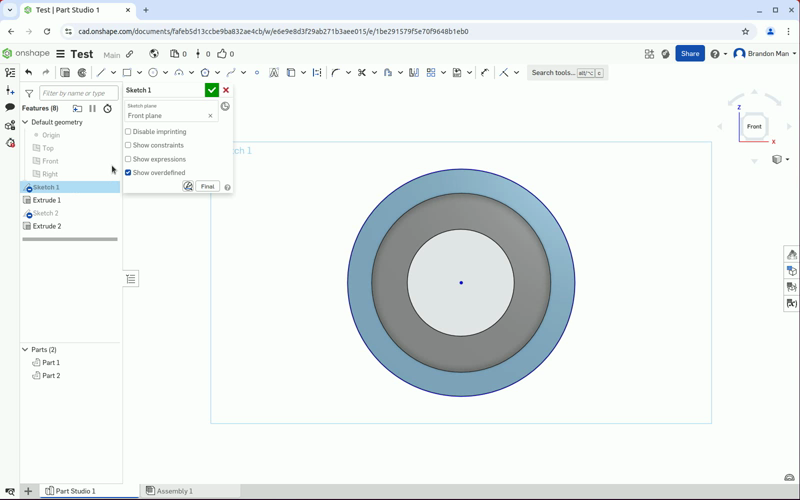
mouse_move(229, 92)
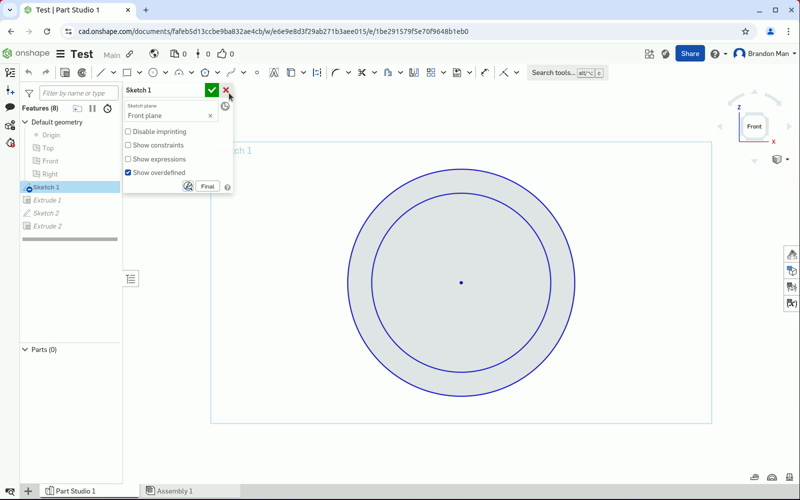
click(229, 92)
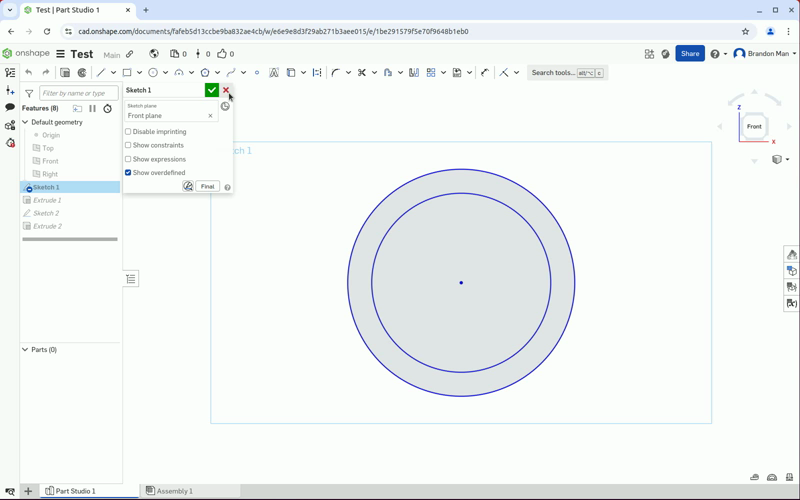
key(shift+s)
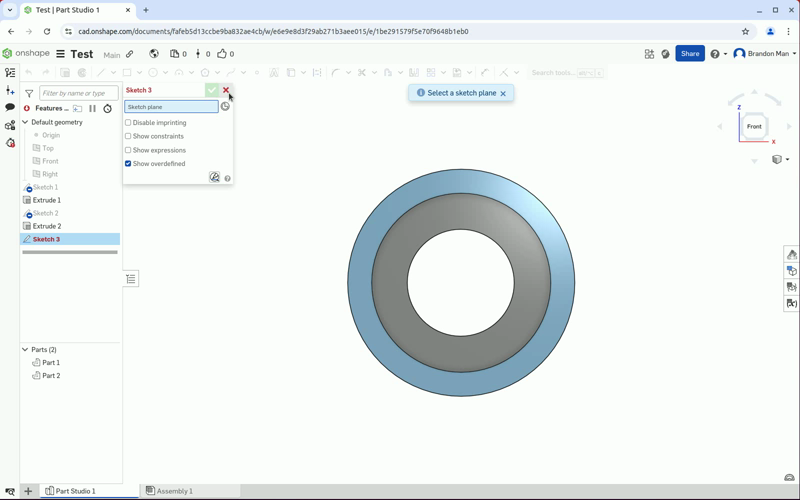
mouse_move(73, 163)
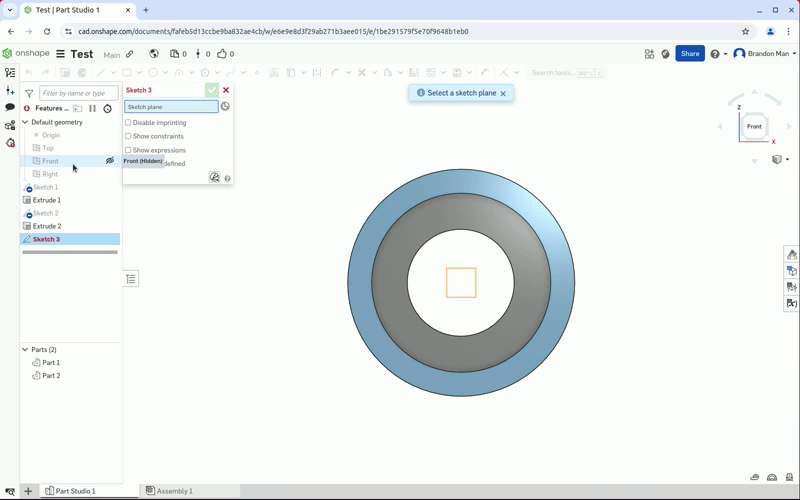
click(73, 163)
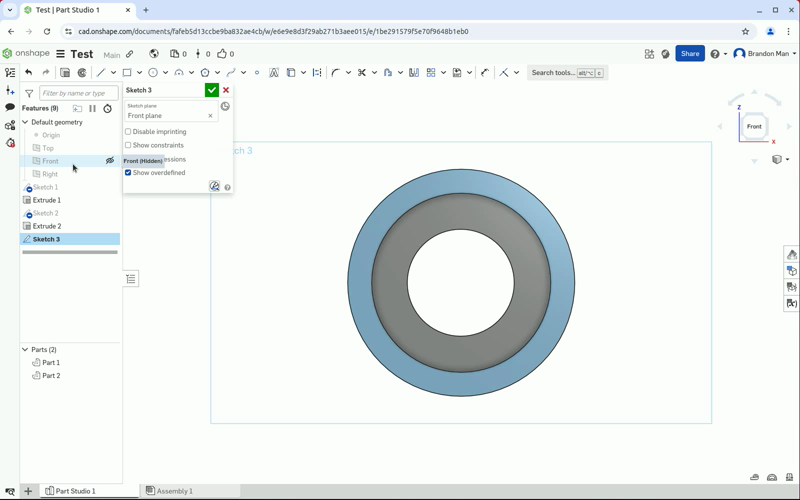
mouse_move(73, 352)
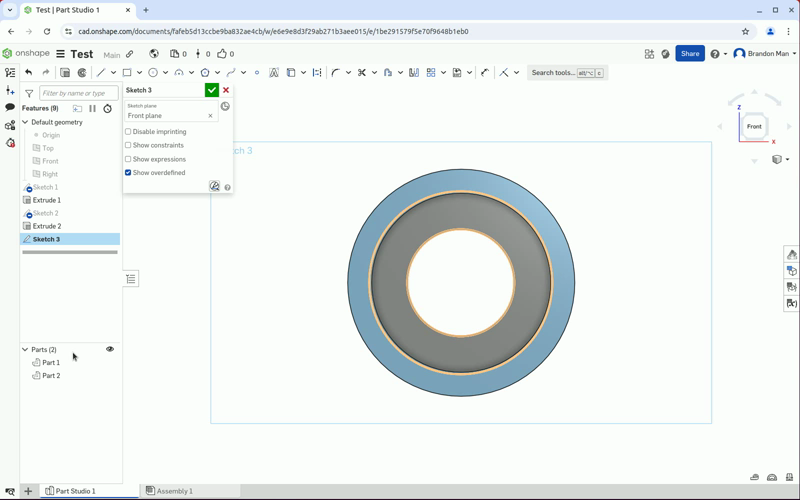
key(y)
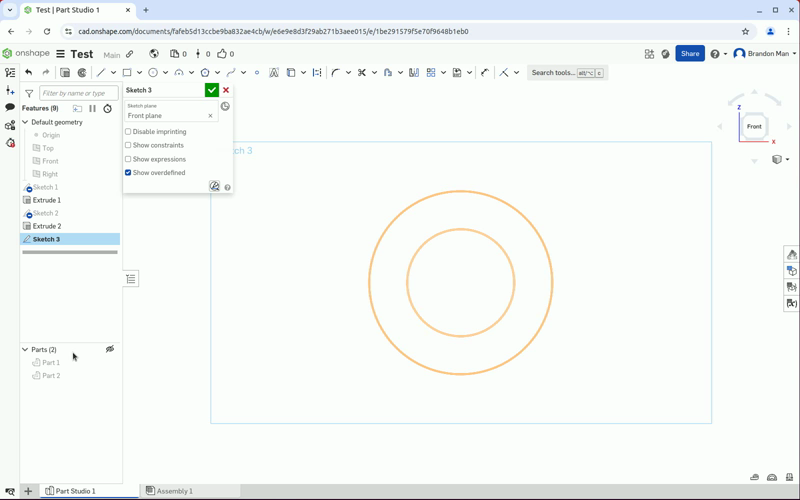
key(c)
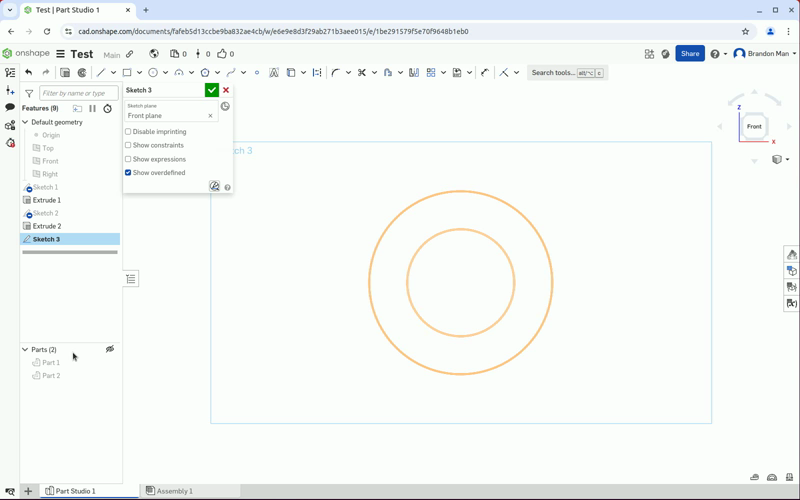
key_down(shift)
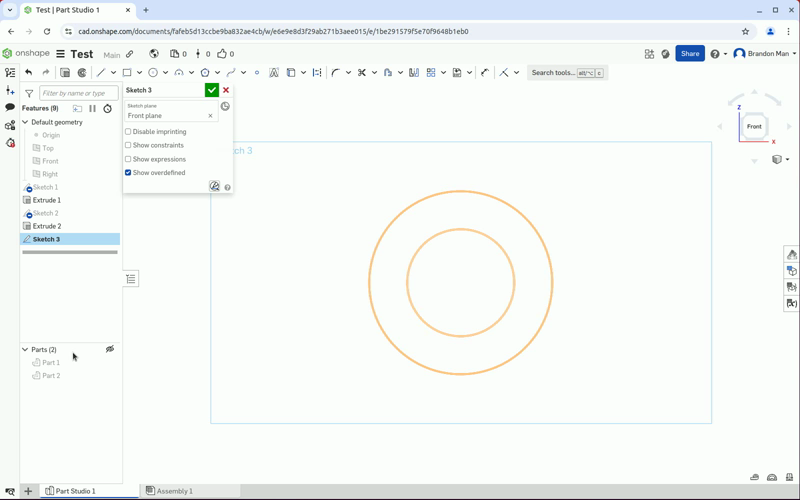
mouse_move(460, 282)
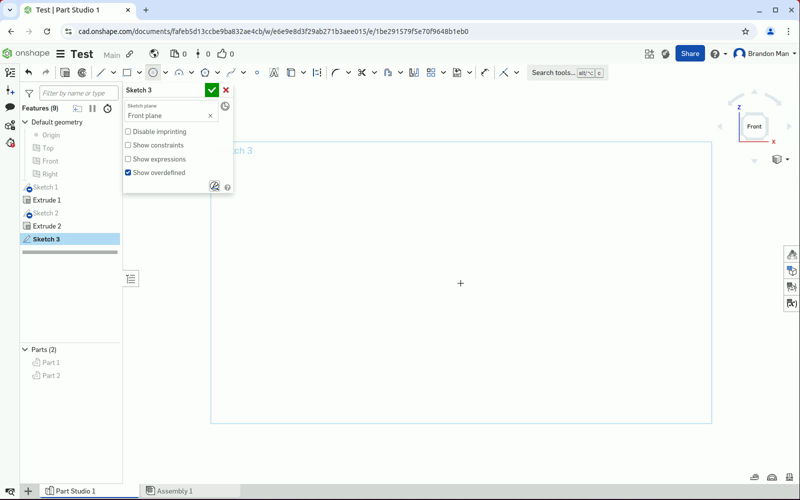
click(460, 282)
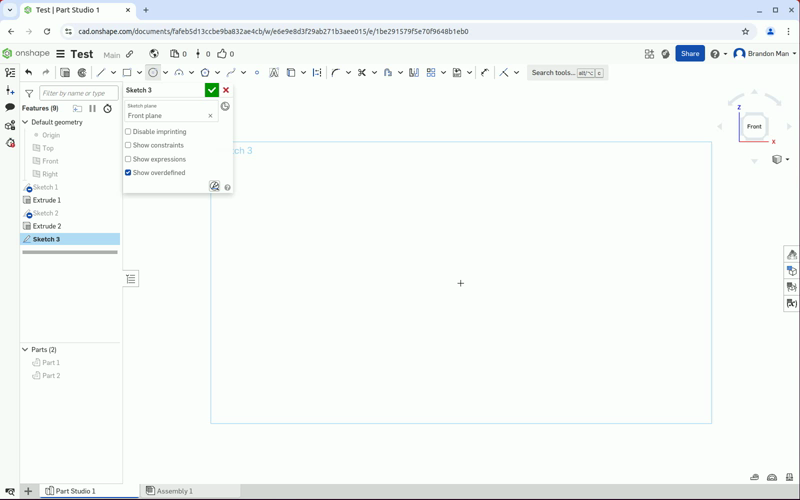
key_up(shift)
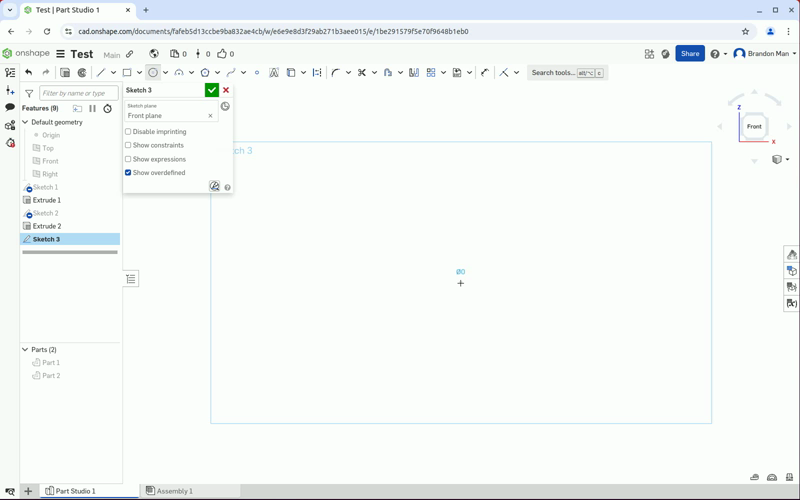
mouse_move(514, 282)
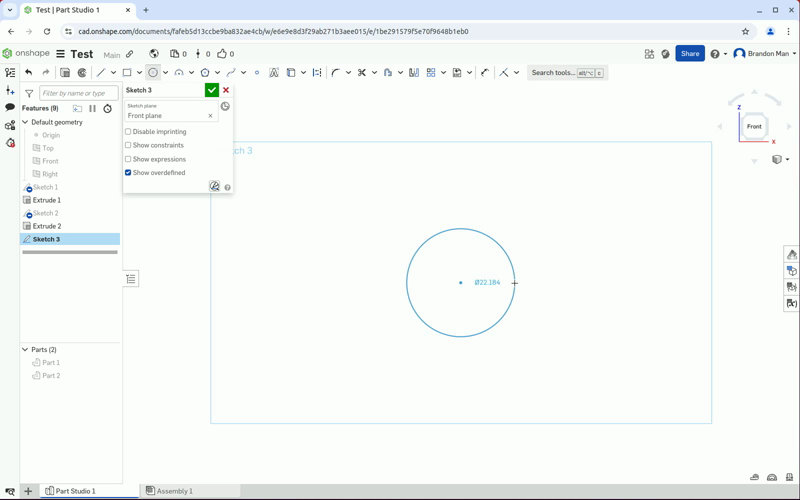
click(514, 282)
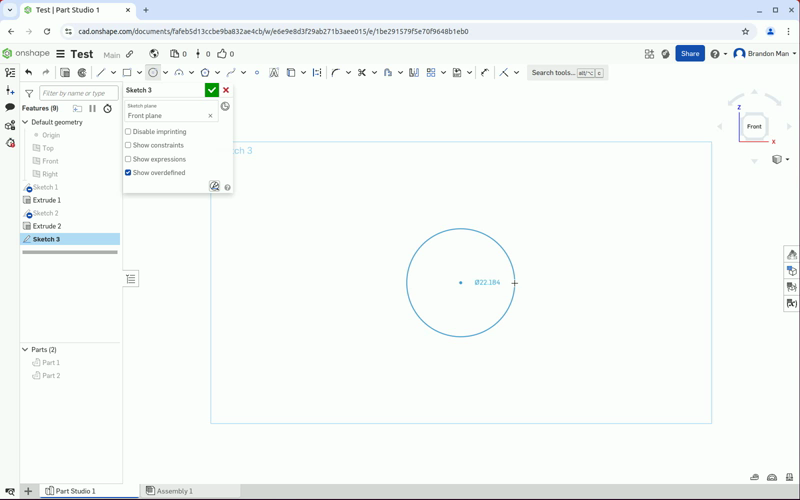
key(esc)
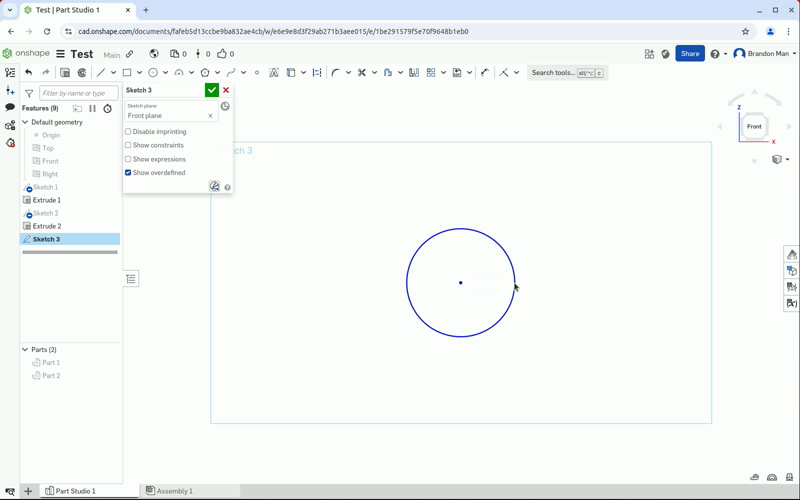
key(c)
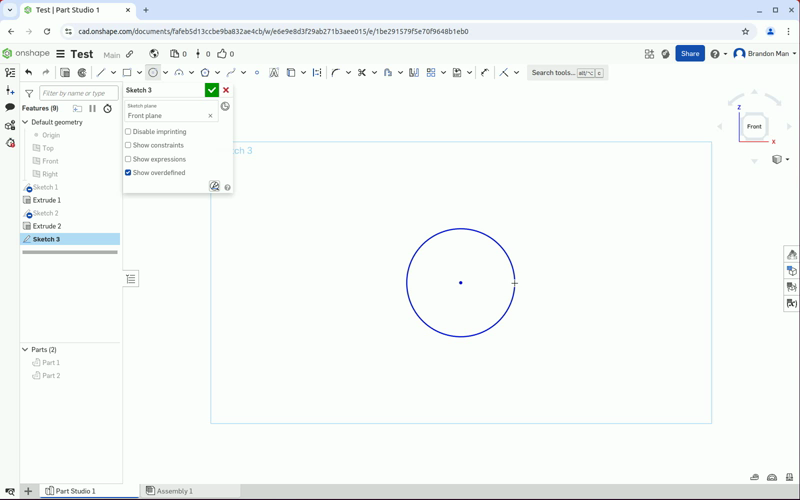
key_down(shift)
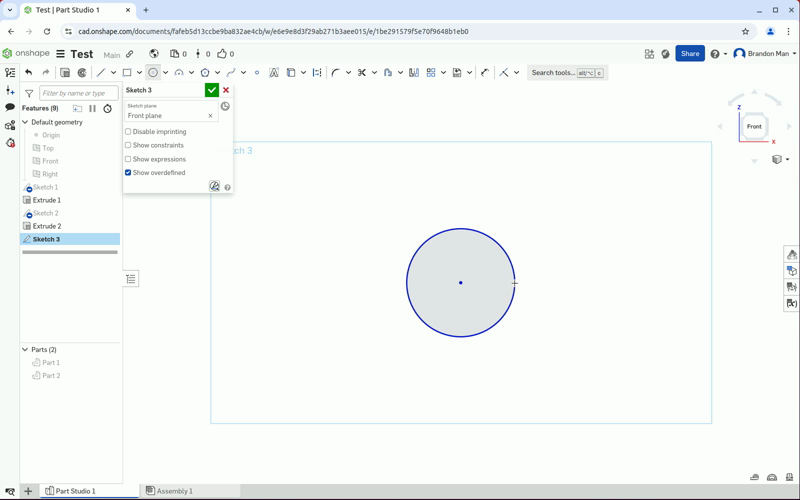
mouse_move(460, 282)
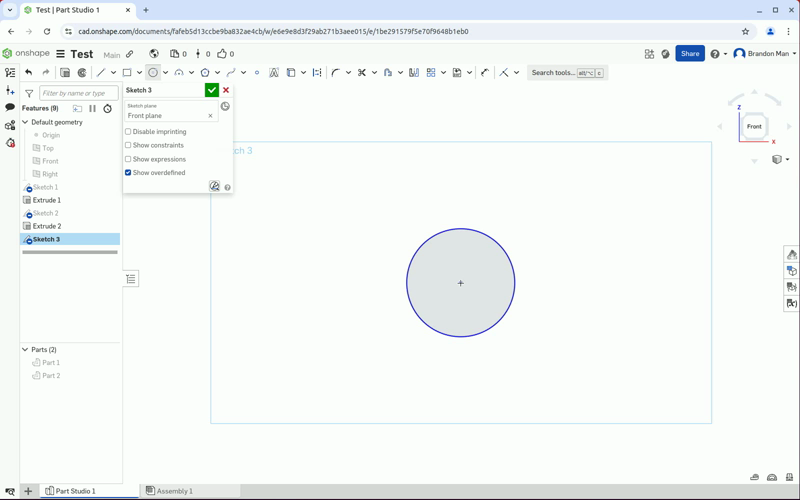
click(460, 282)
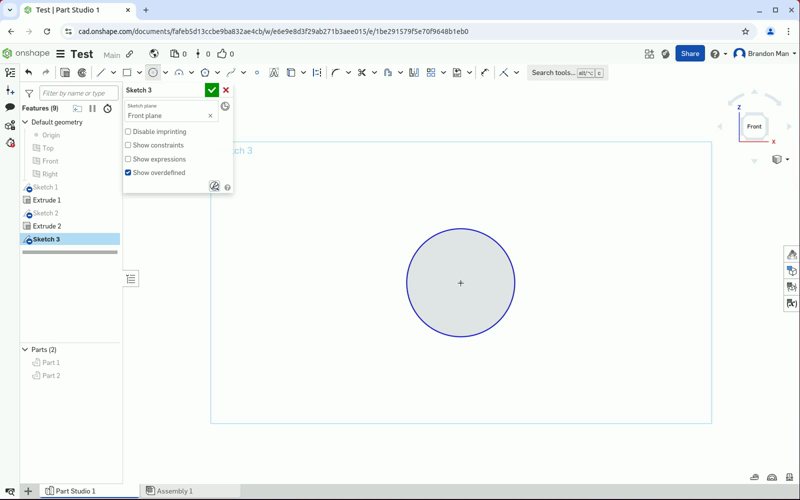
key_up(shift)
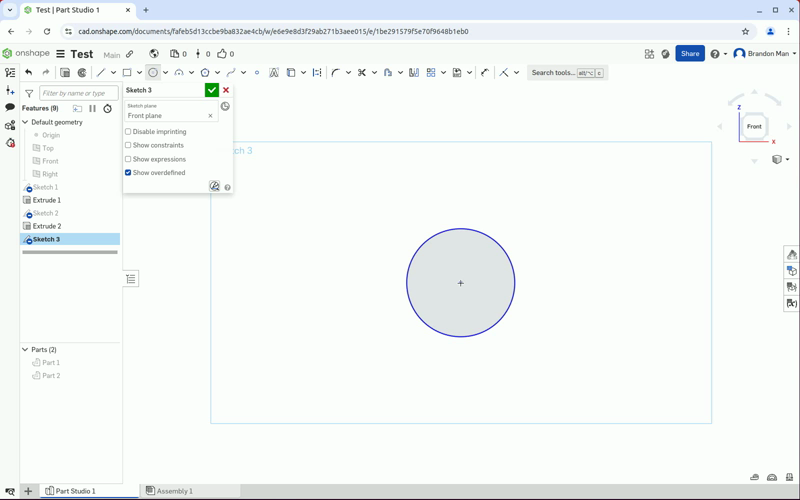
mouse_move(487, 282)
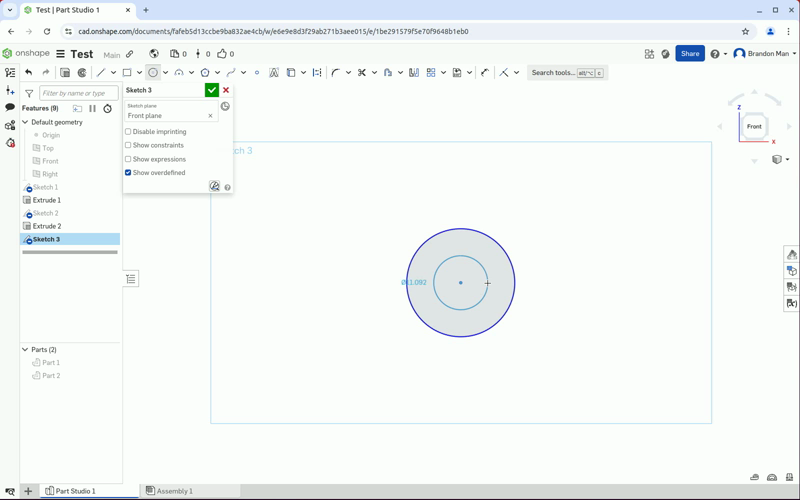
click(487, 282)
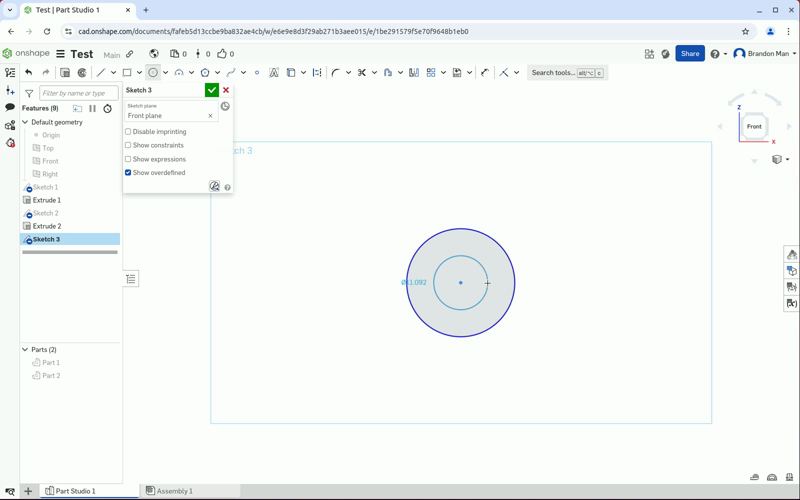
key(esc)
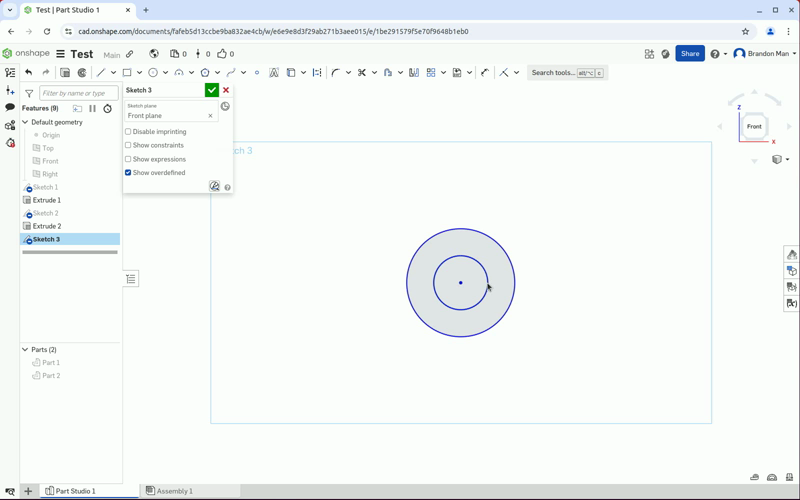
mouse_move(499, 278)
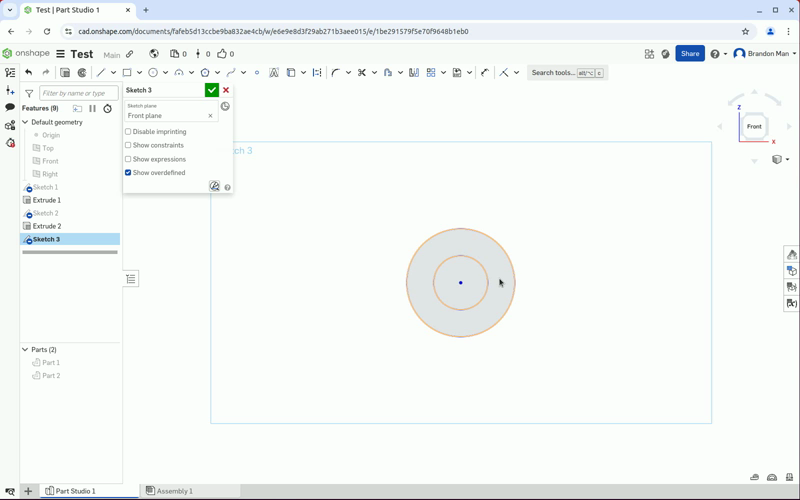
click(499, 278)
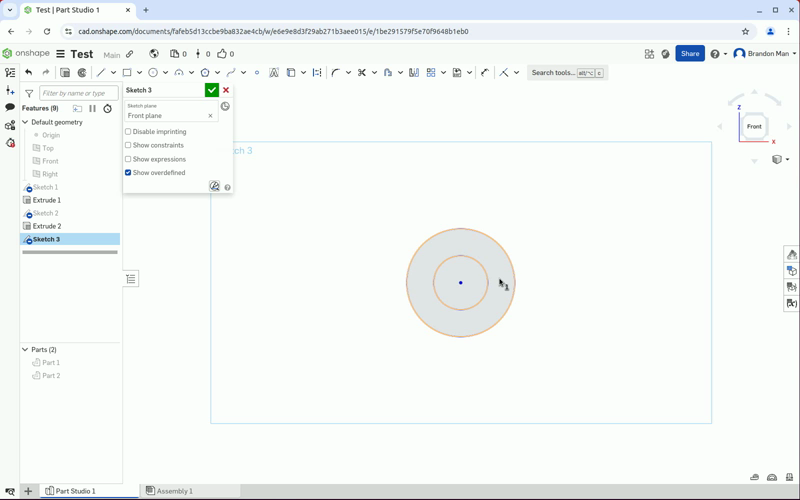
mouse_move(73, 352)
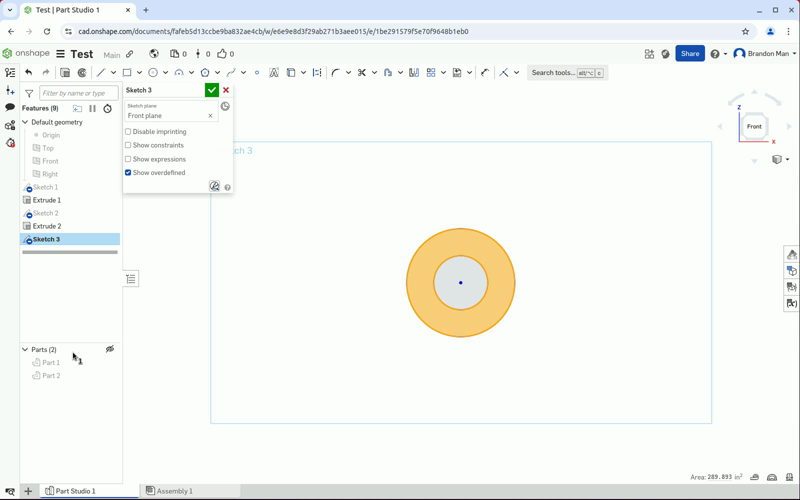
key(shift+y)
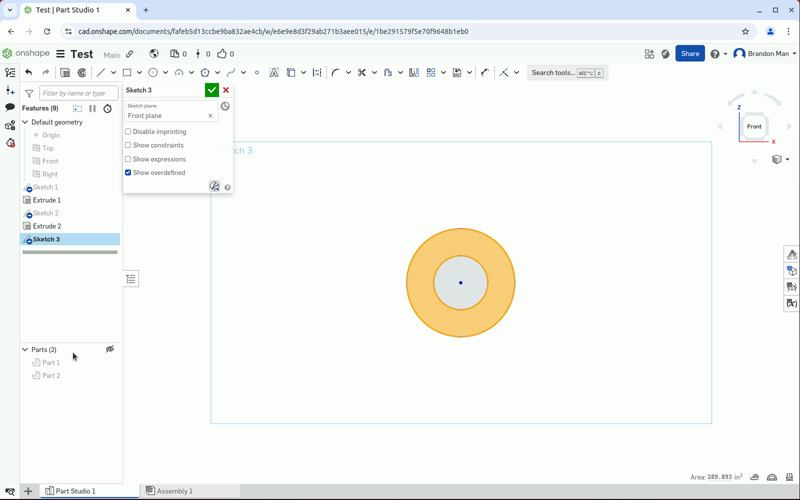
key(shift+e)
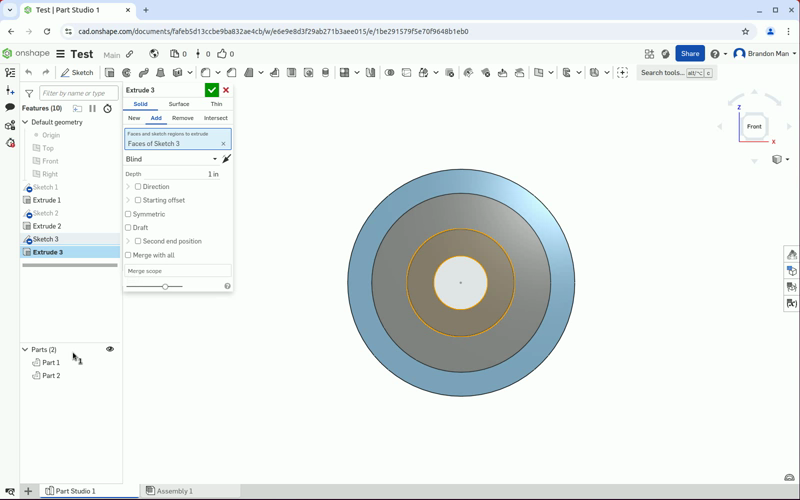
mouse_move(143, 106)
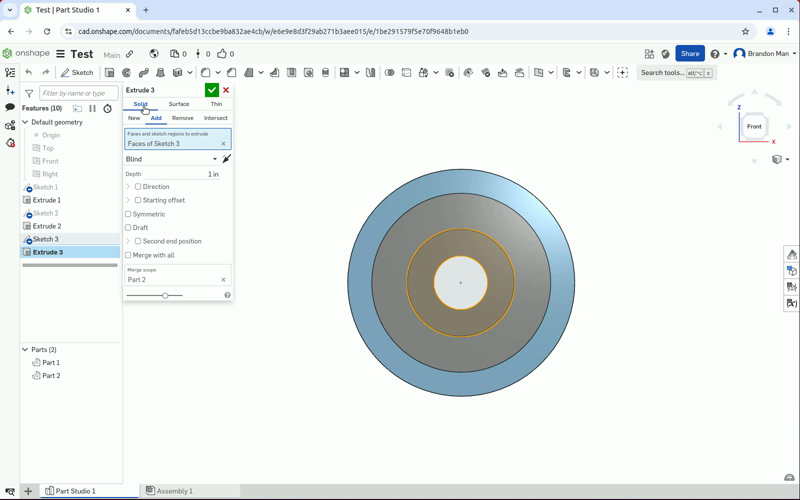
click(143, 106)
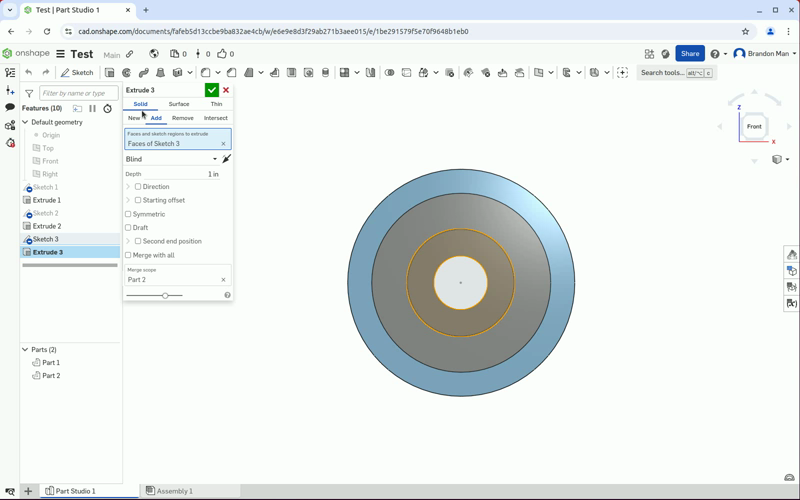
mouse_move(137, 120)
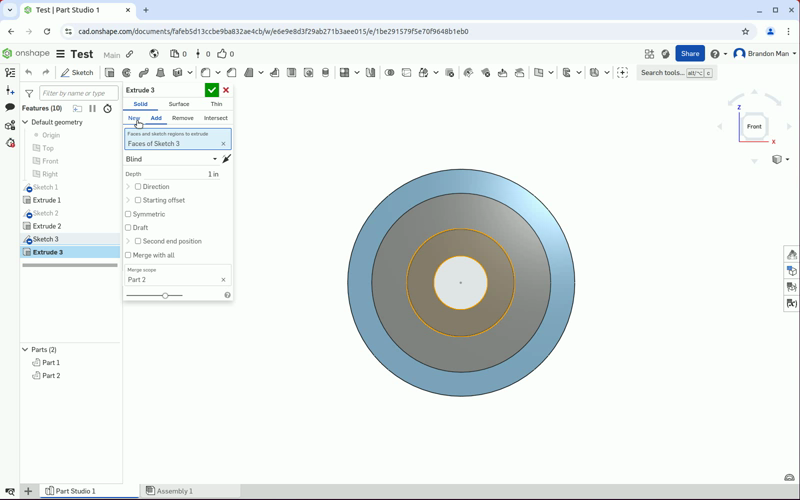
click(137, 120)
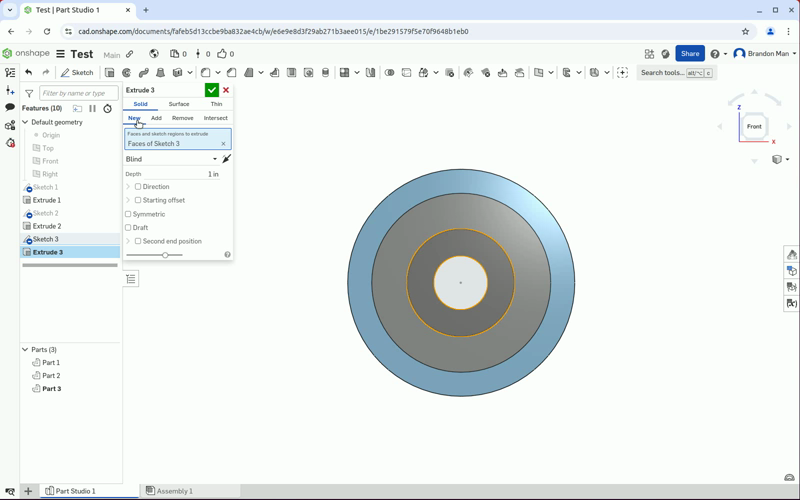
key(tab, 4)
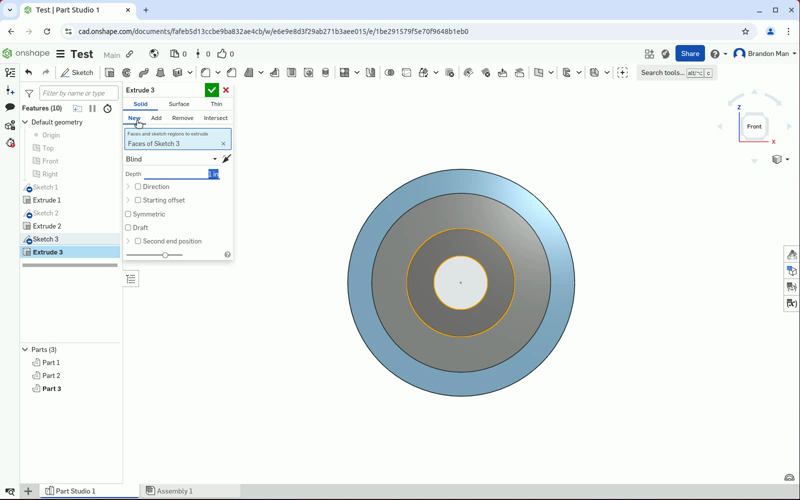
text(3.37)
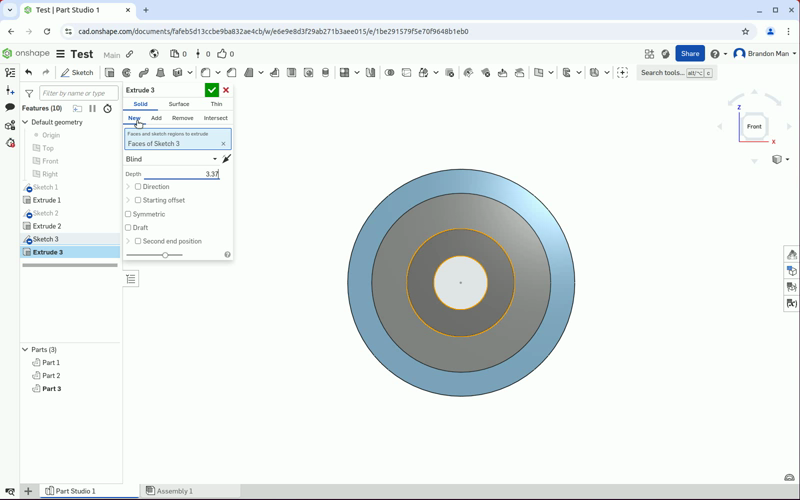
key(tab, 3)
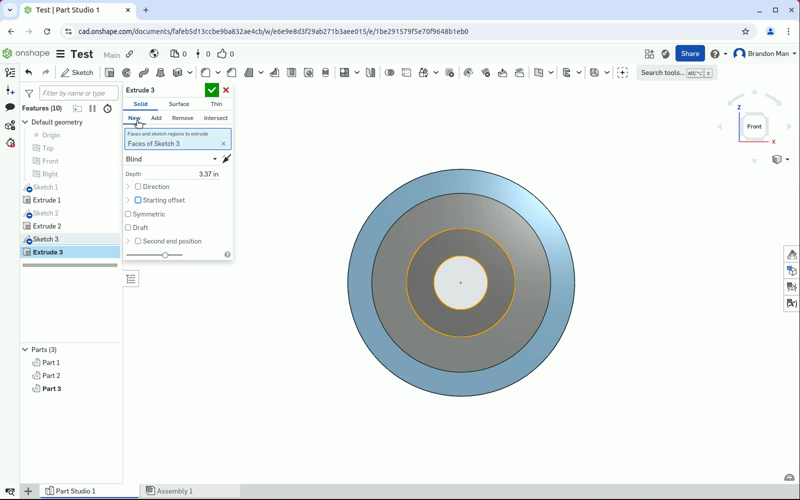
key(tab, 2)
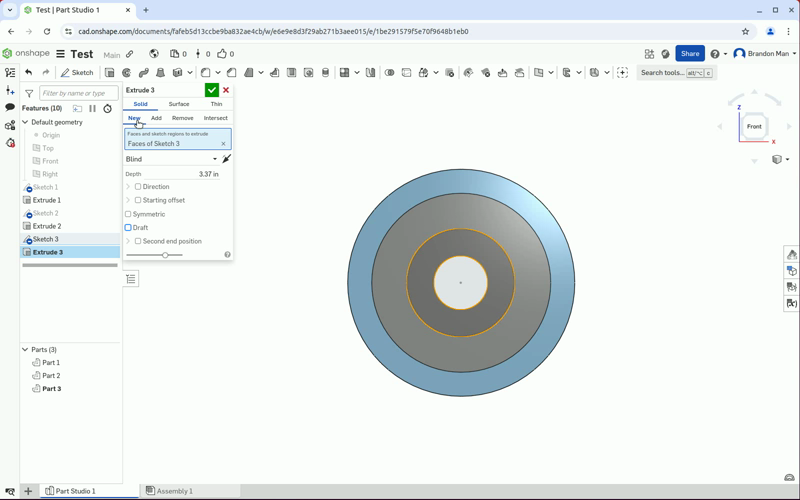
key(space)
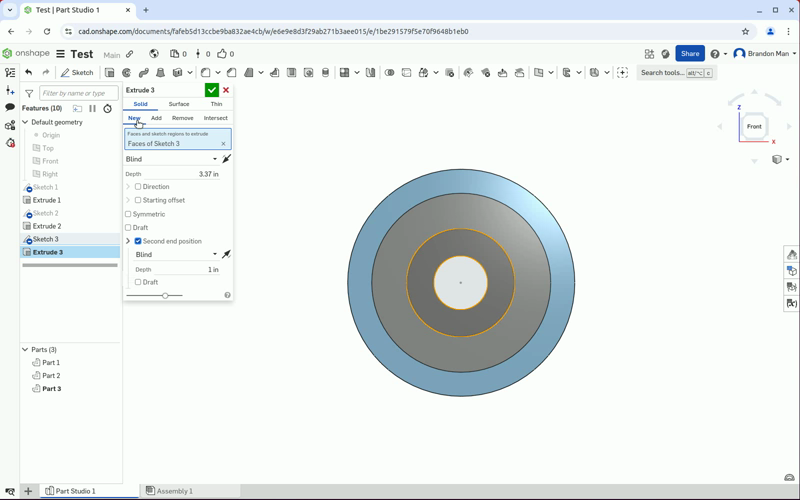
key(tab, 3)
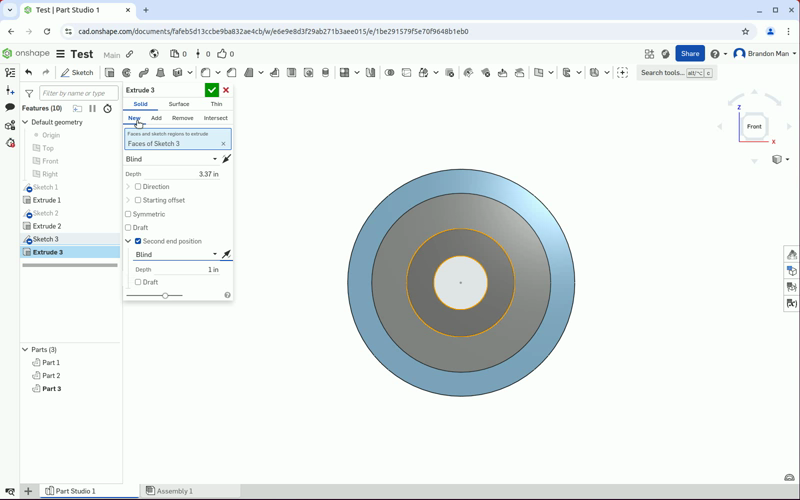
text(3.37)
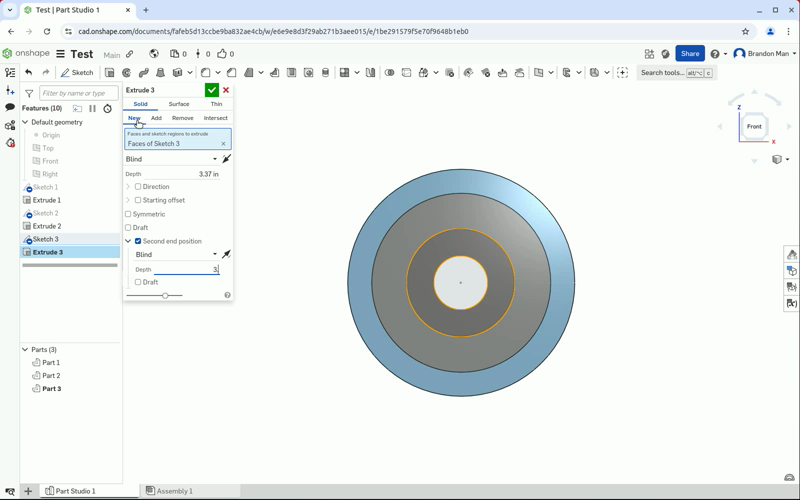
key(enter)
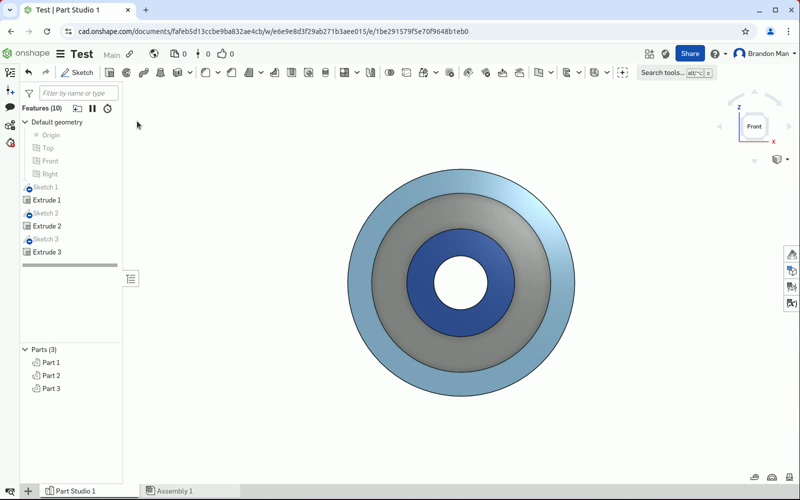
key(shift+h)
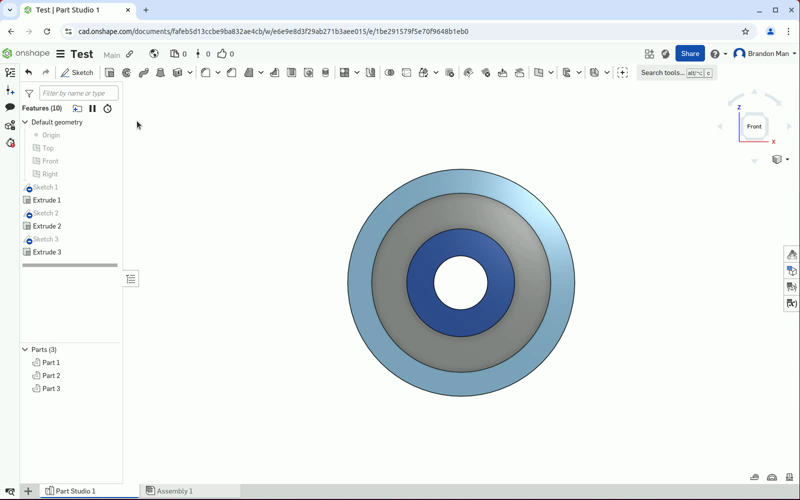
key(shift+h)
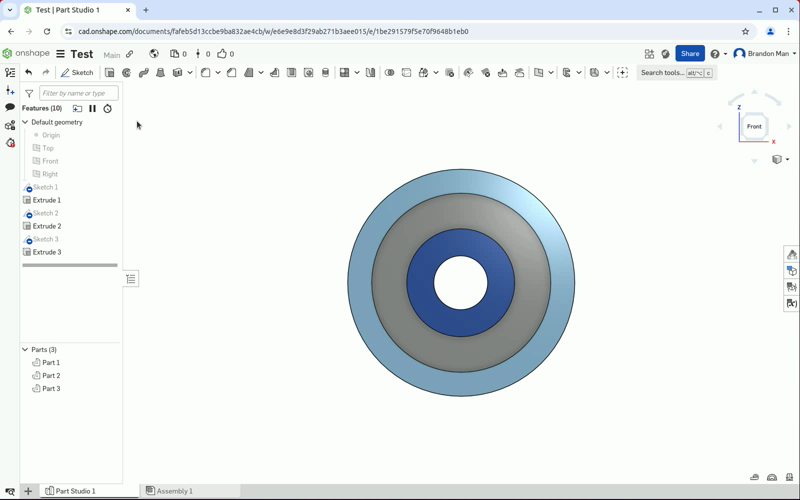
mouse_move(73, 189)
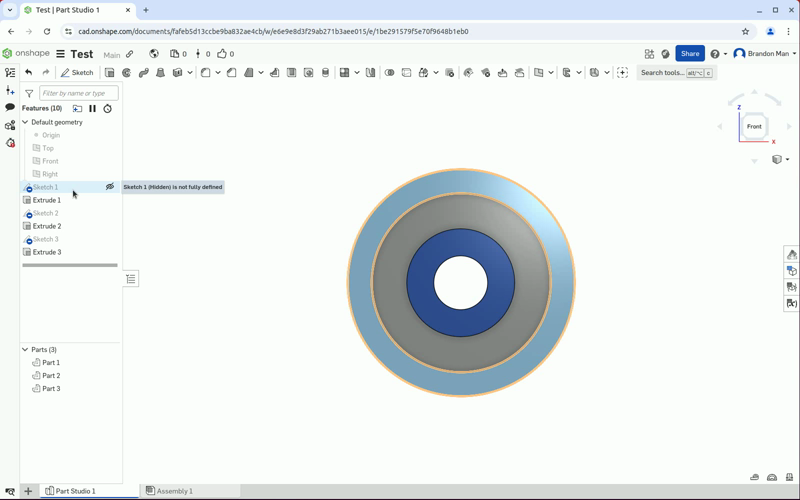
click(73, 189)
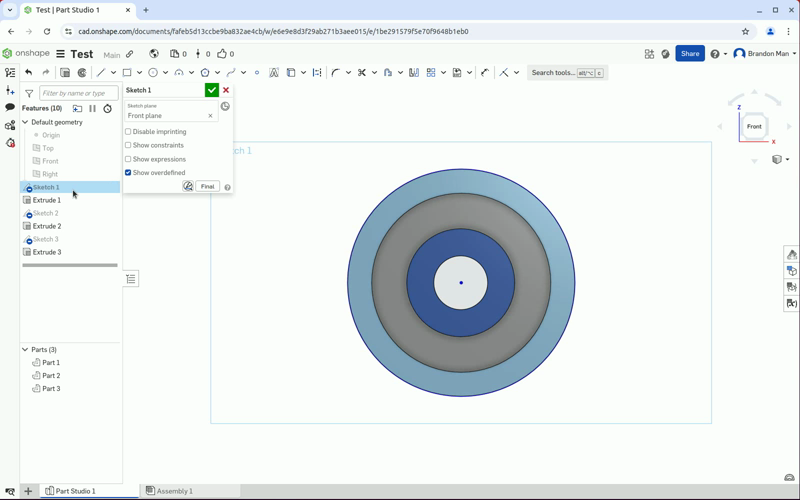
mouse_move(229, 92)
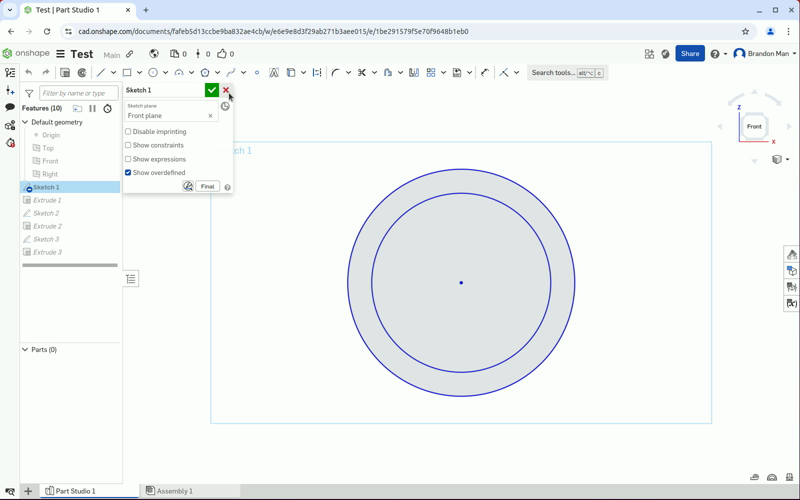
click(229, 92)
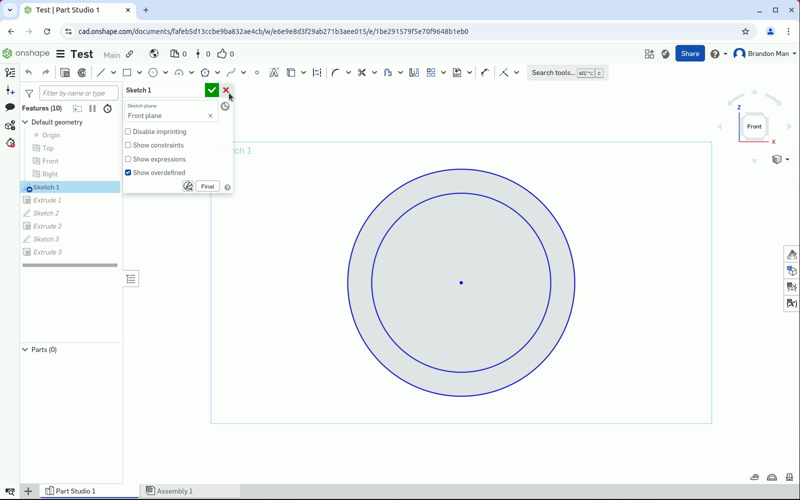
key(shift+s)
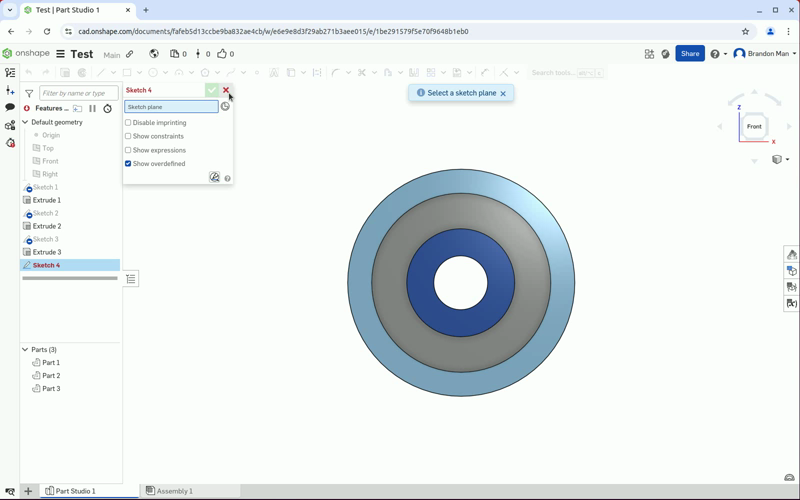
mouse_move(73, 163)
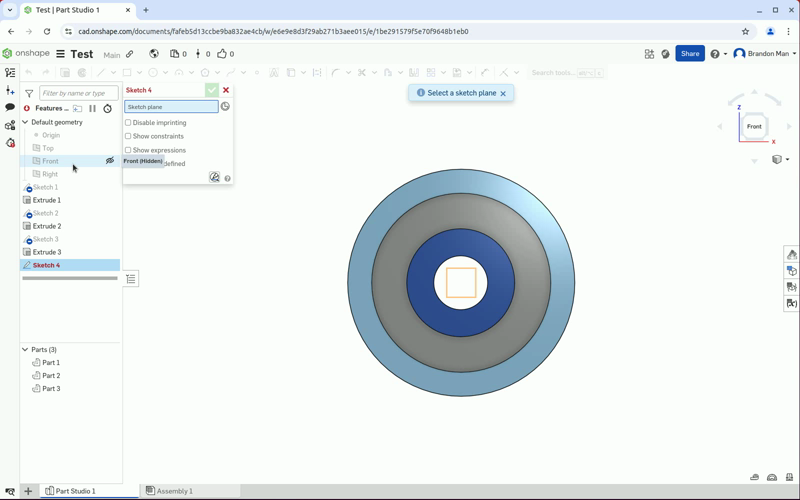
click(73, 163)
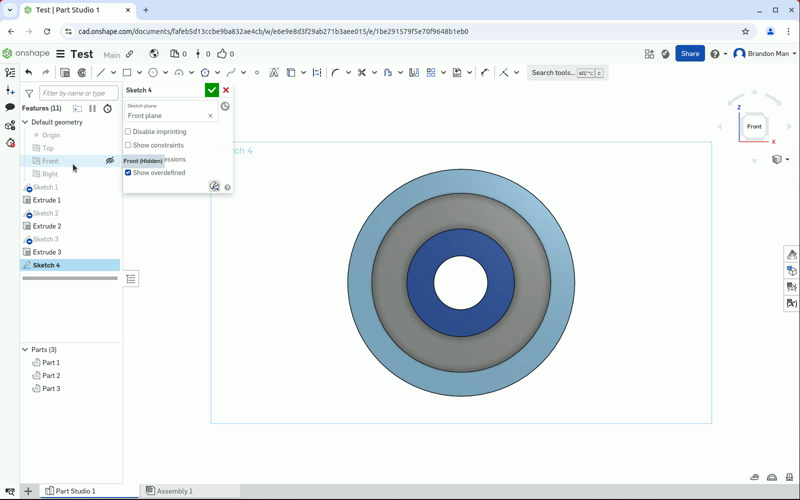
mouse_move(73, 352)
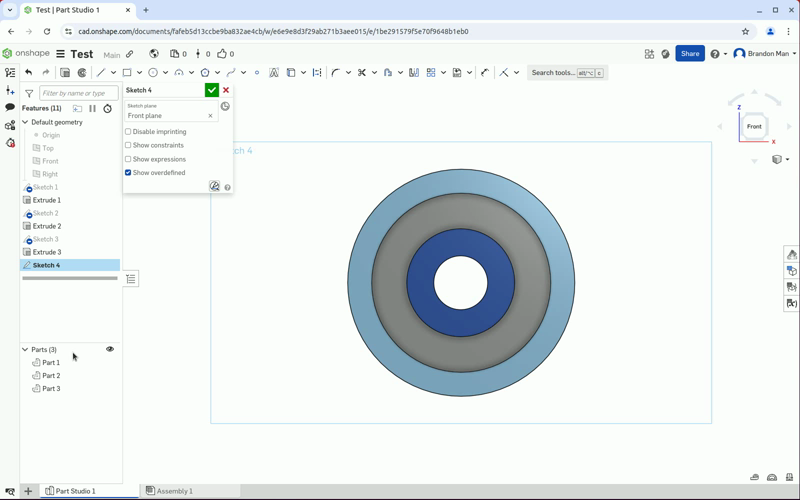
key(y)
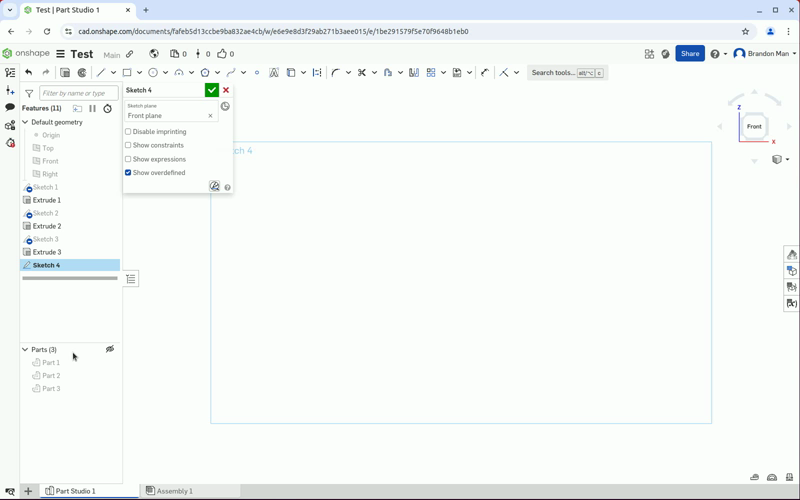
key(c)
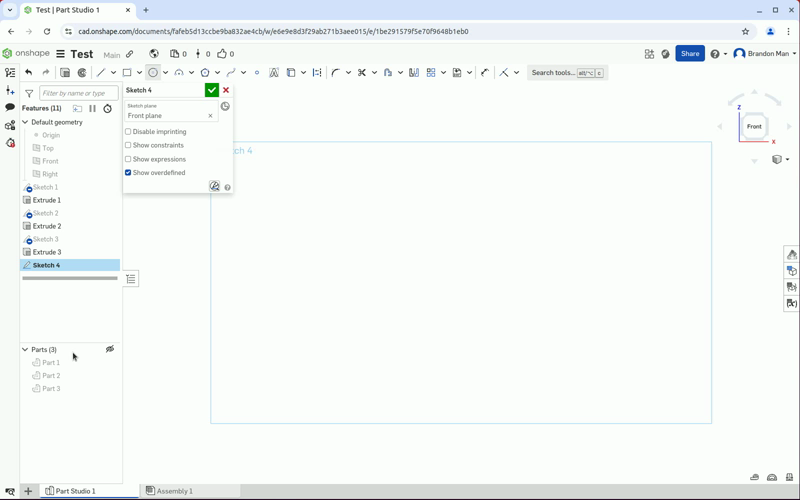
key_down(shift)
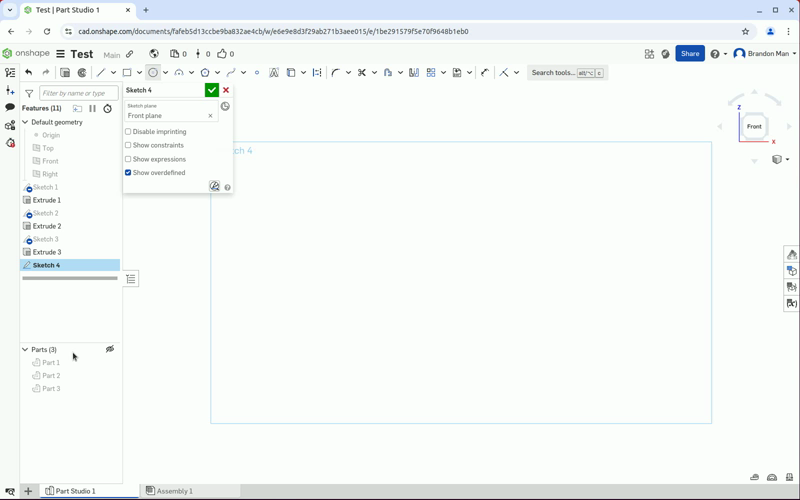
mouse_move(461, 282)
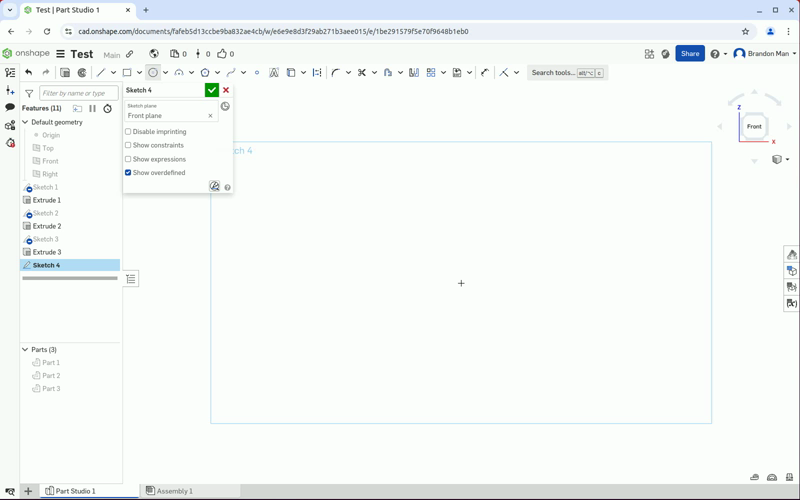
click(461, 282)
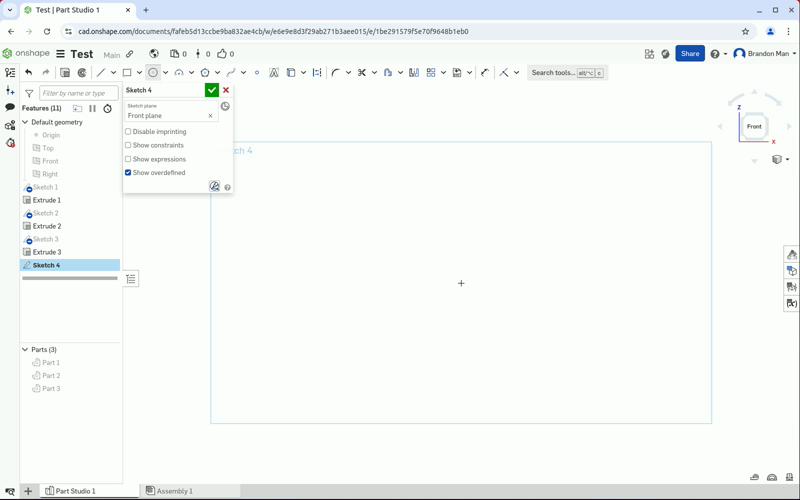
key_up(shift)
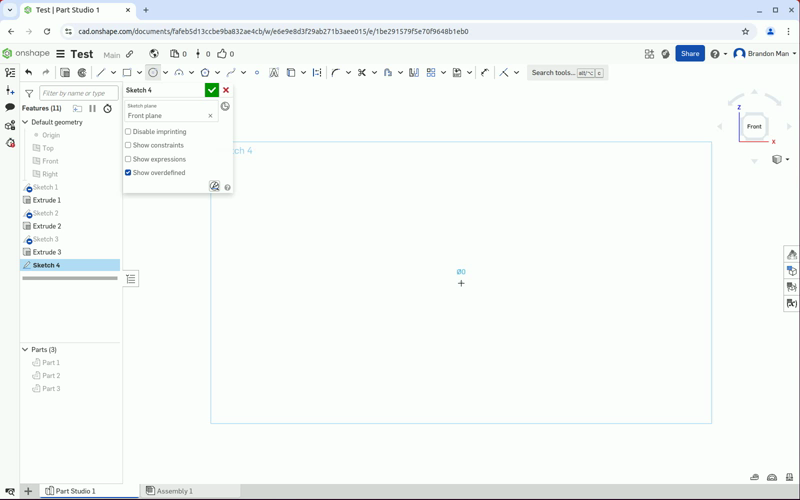
mouse_move(489, 282)
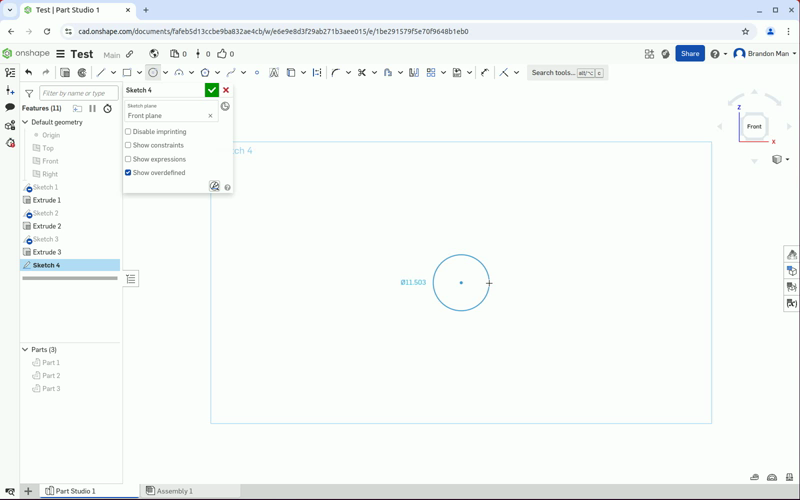
click(489, 282)
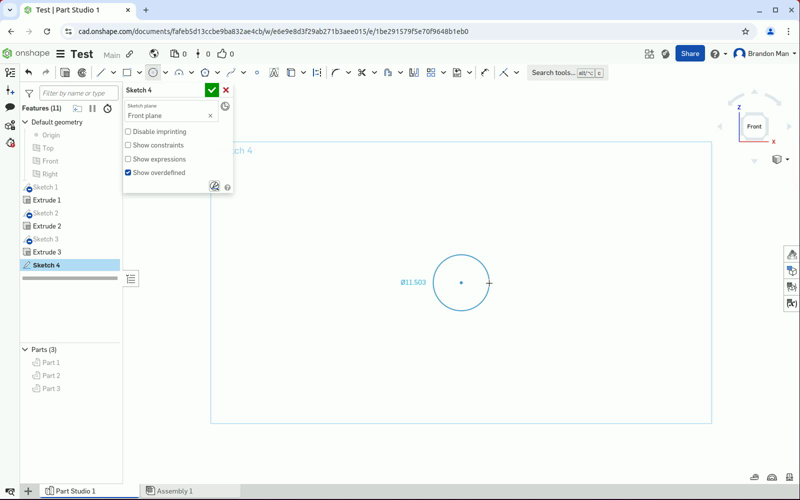
key(esc)
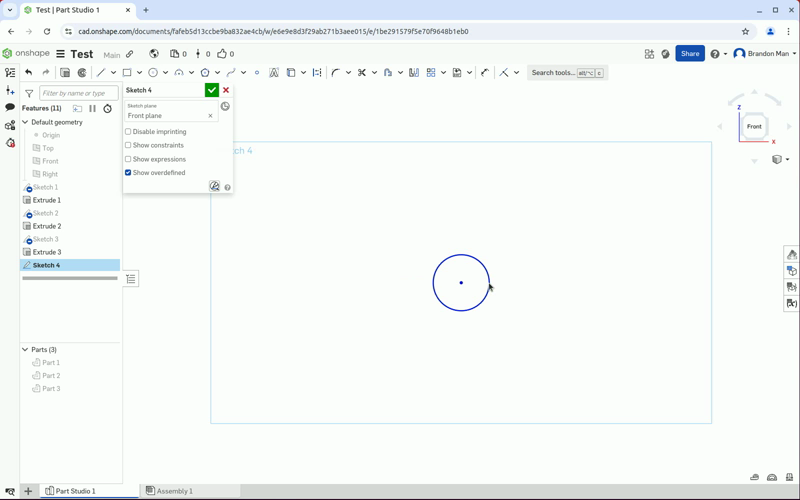
mouse_move(477, 299)
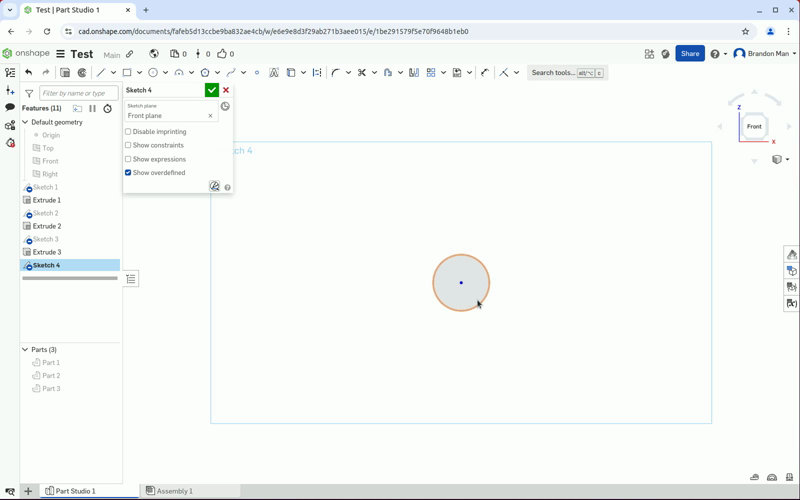
click(477, 299)
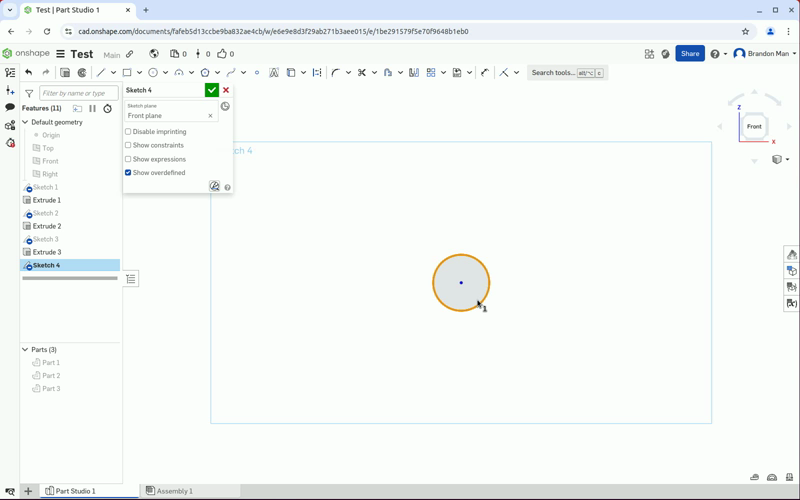
mouse_move(73, 352)
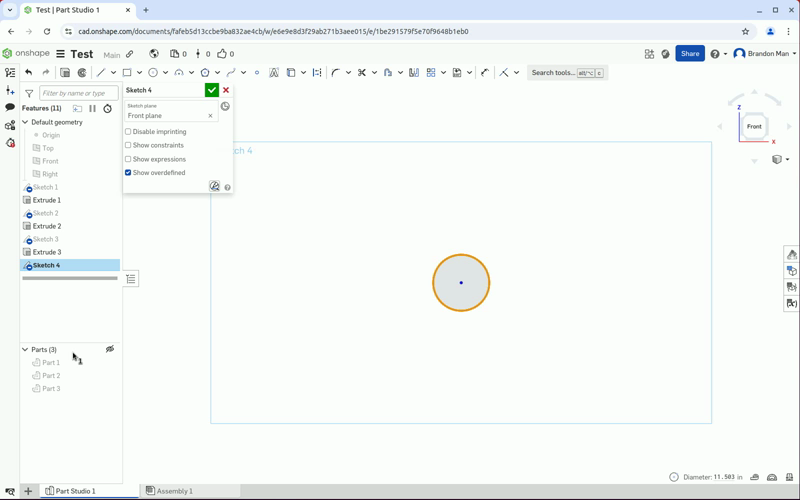
key(shift+y)
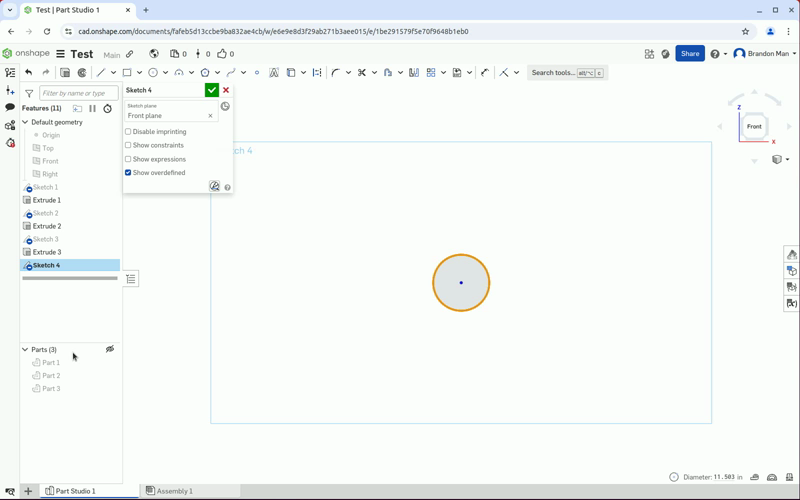
key(shift+e)
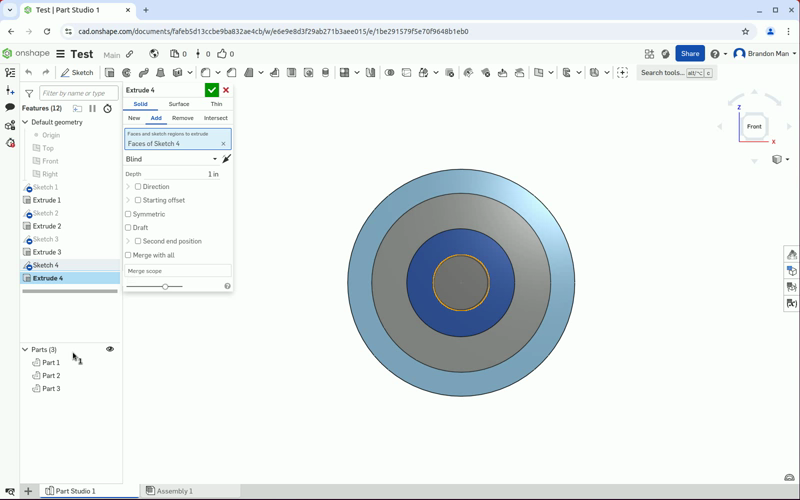
mouse_move(143, 106)
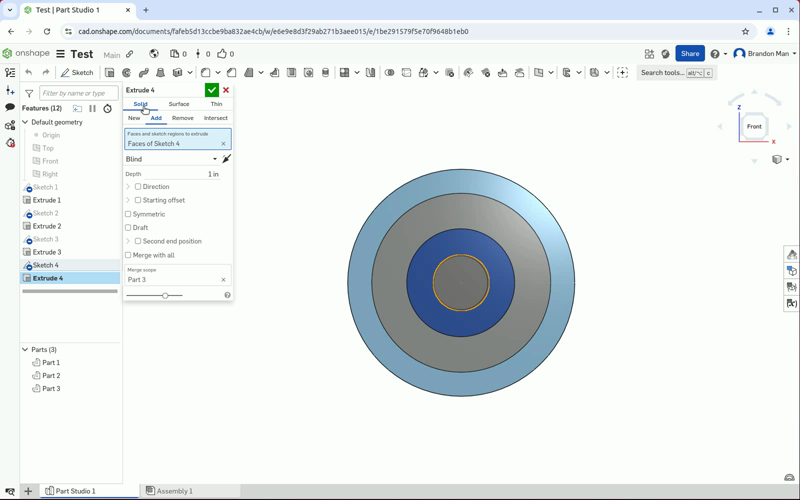
click(143, 106)
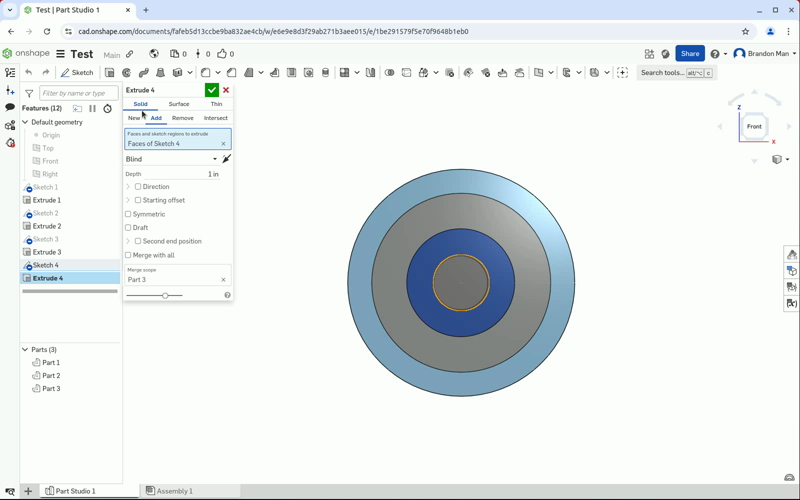
mouse_move(137, 120)
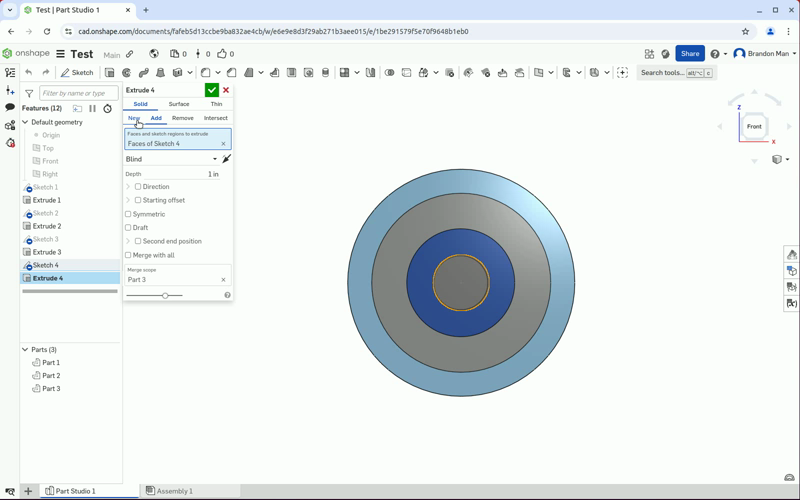
click(137, 120)
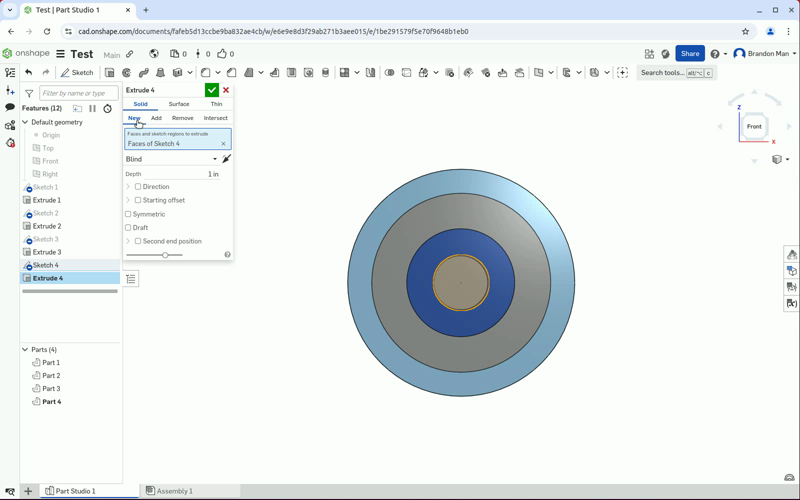
key(tab, 4)
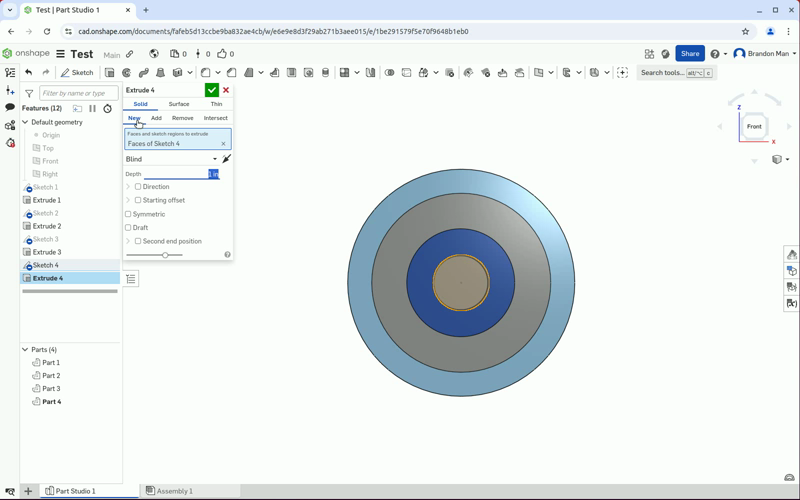
text(30.81)
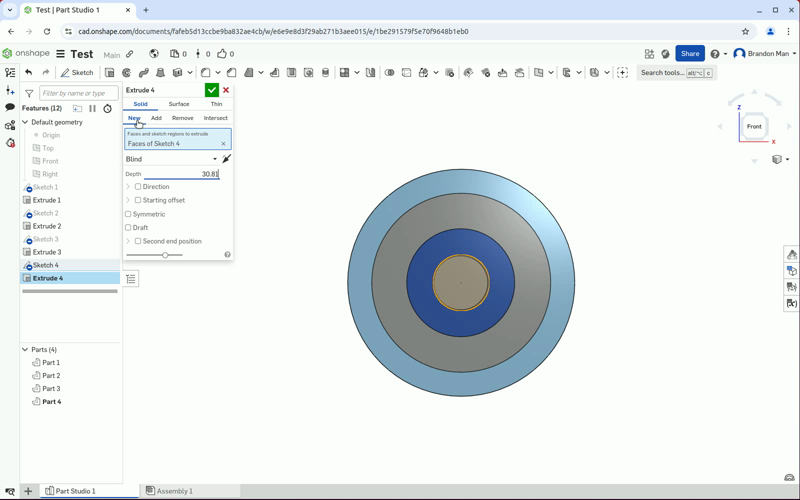
key(tab, 3)
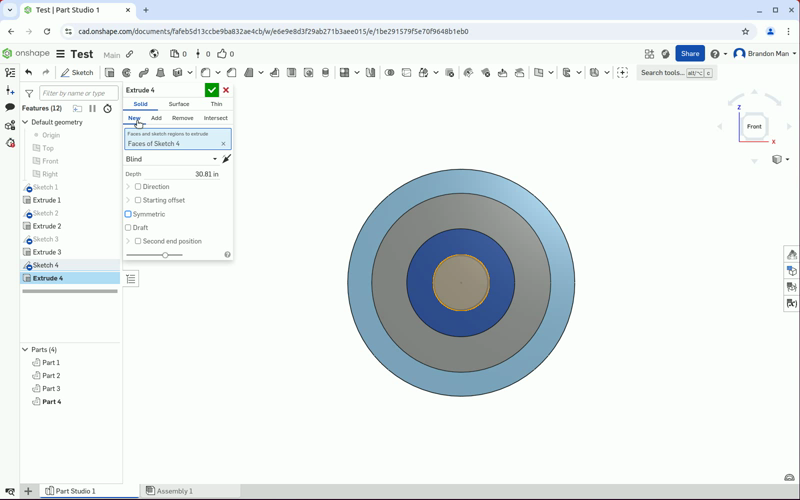
key(space)
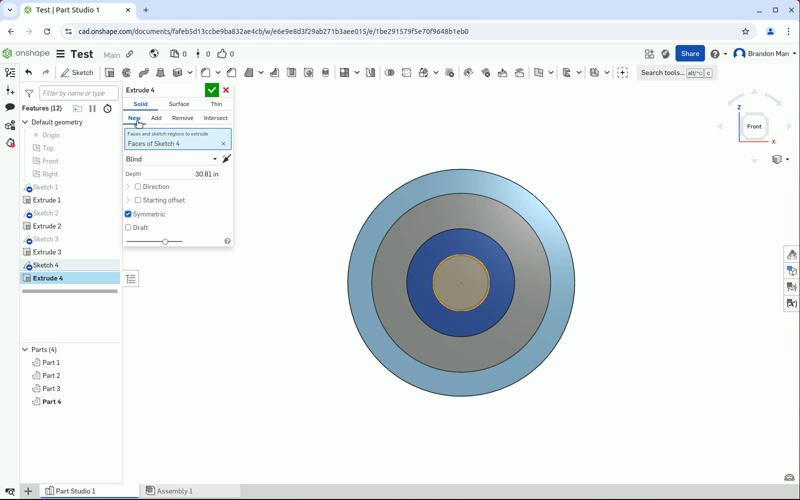
key(enter)
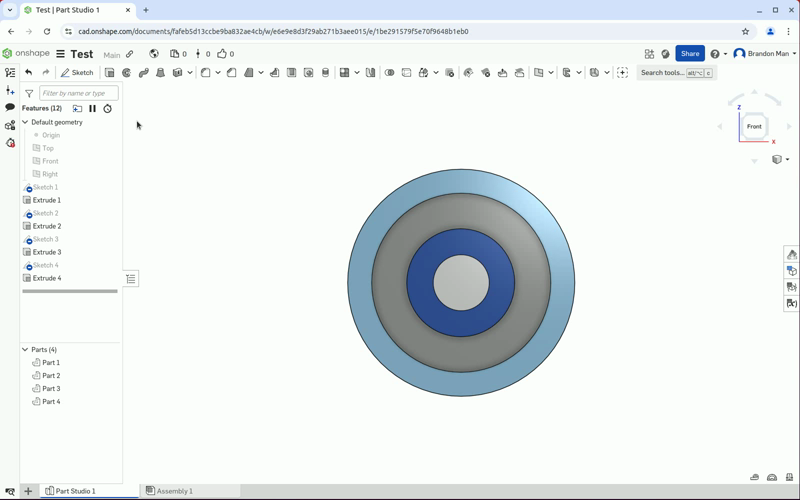
key(shift+h)
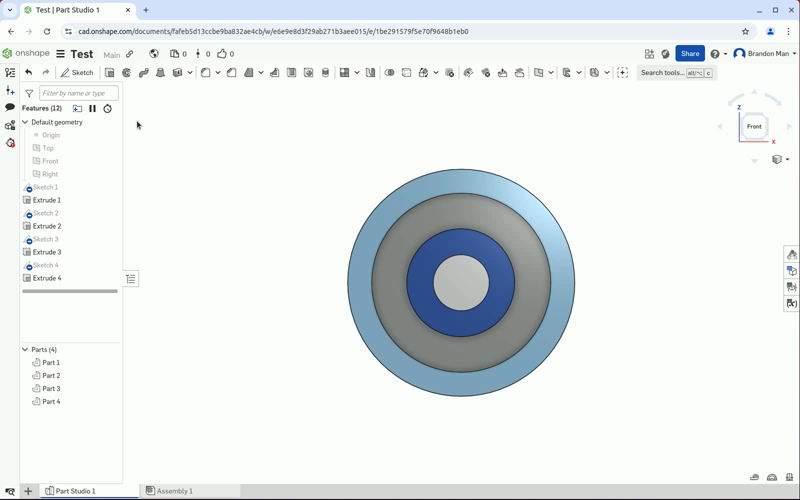
key(shift+h)
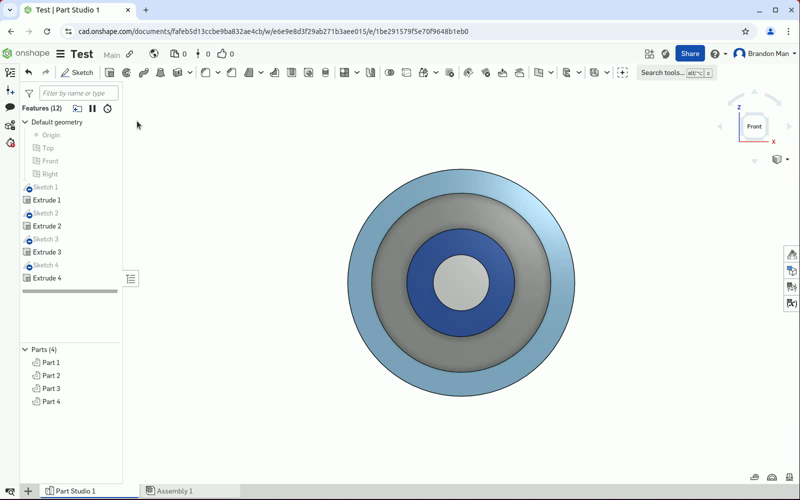
key(shift+7)
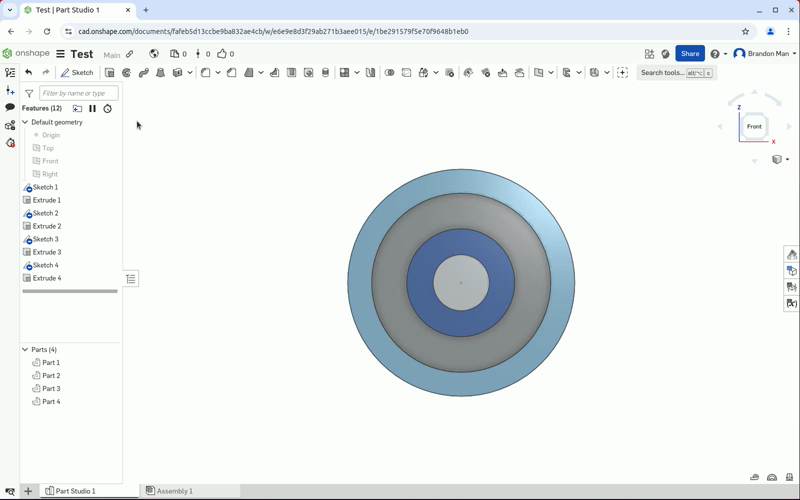
key(left, 2)
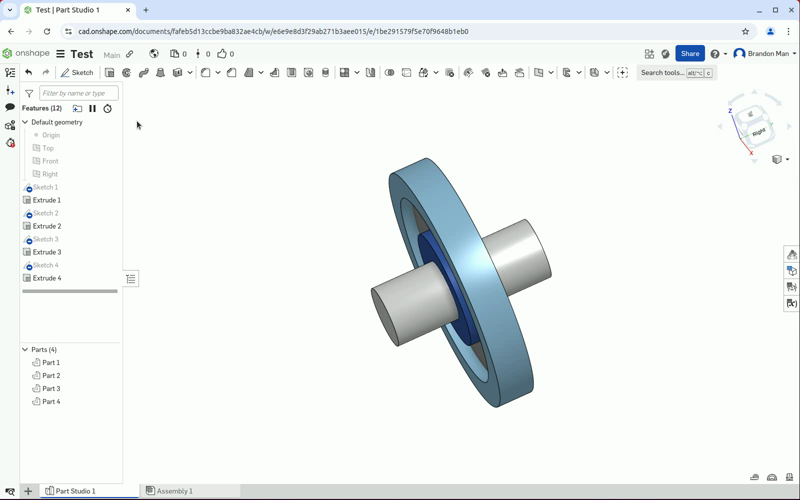
key(down, 2)
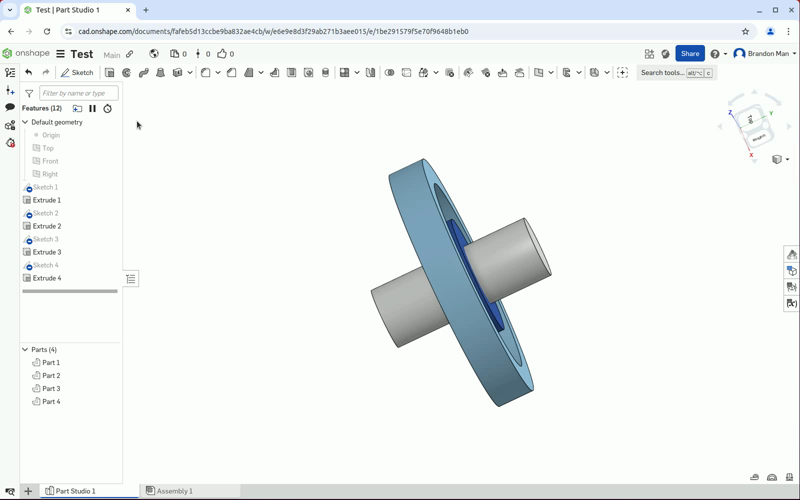
key(up, 2)
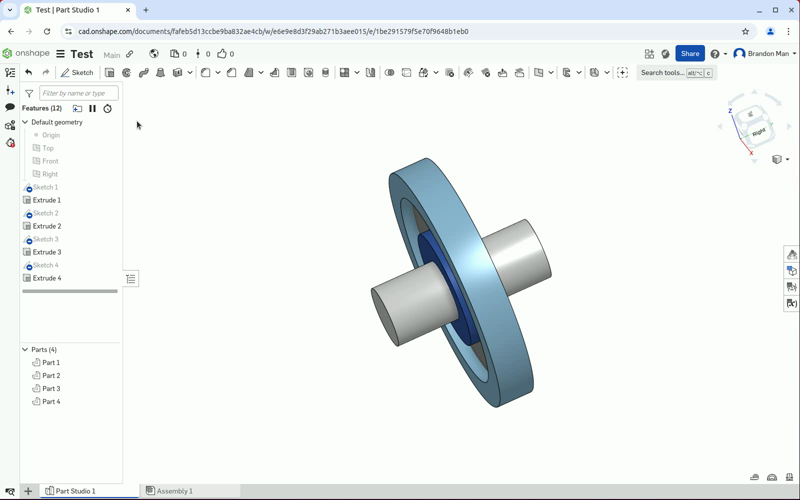
key(right, 2)
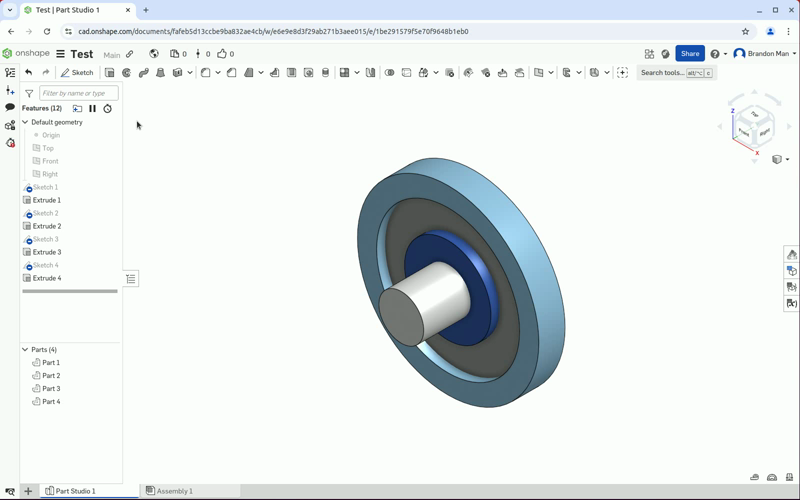
mouse_move(73, 189)
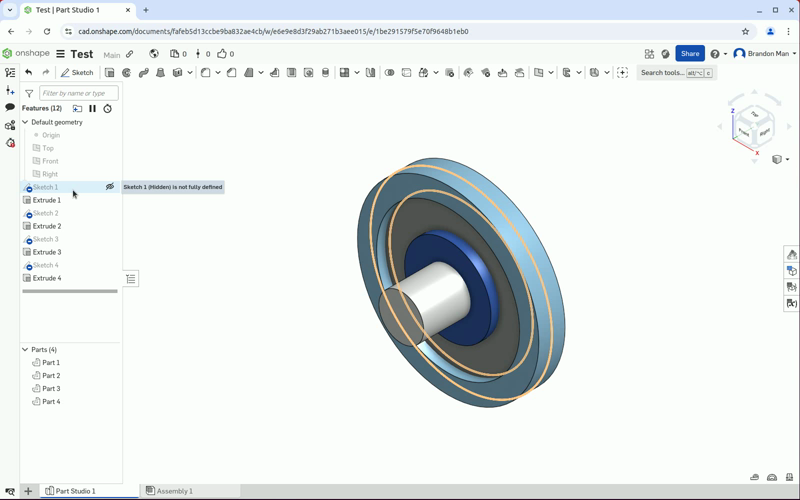
click(73, 189)